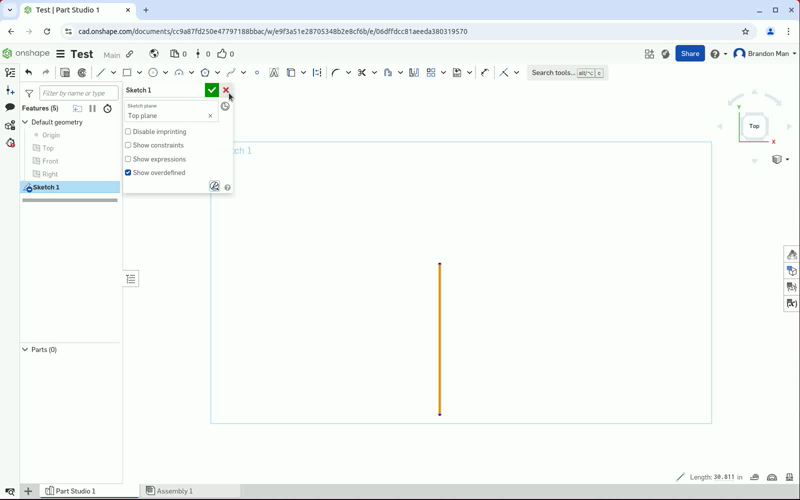
key(shift+h)
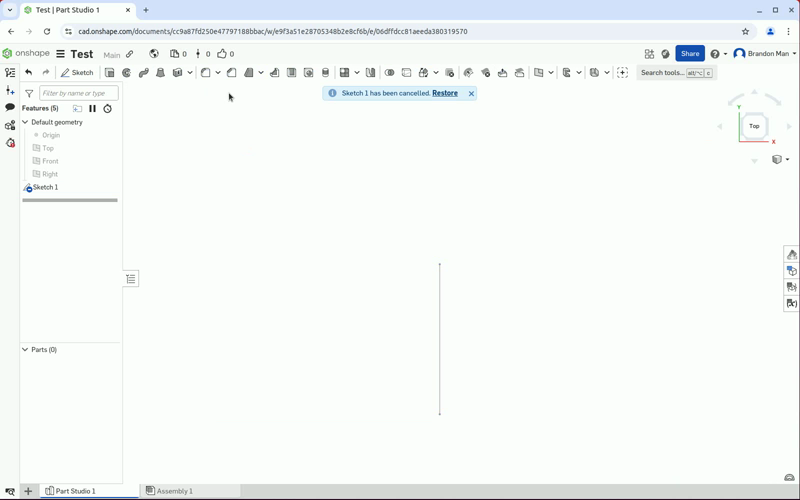
key(shift+s)
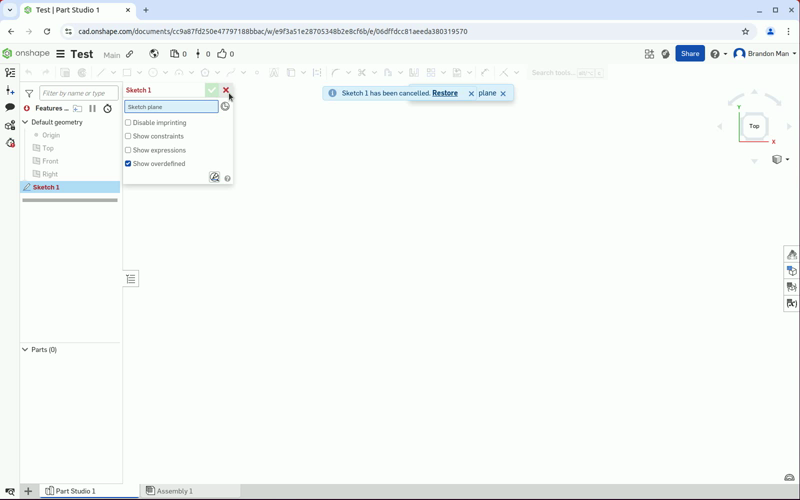
mouse_move(73, 150)
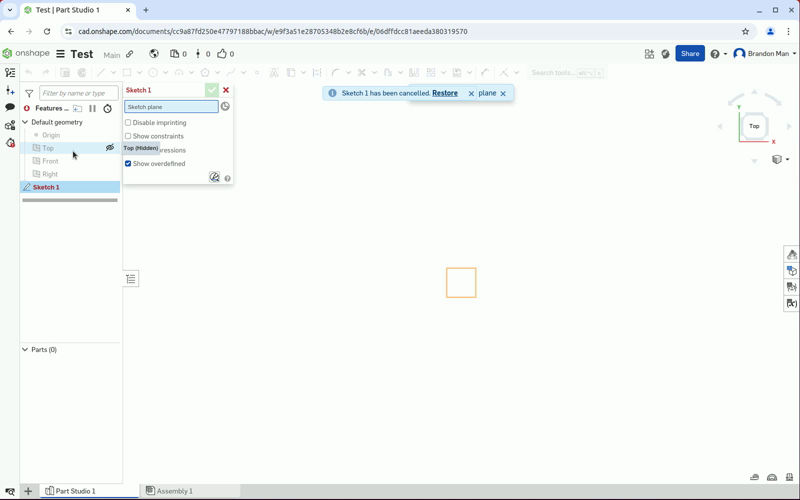
click(73, 150)
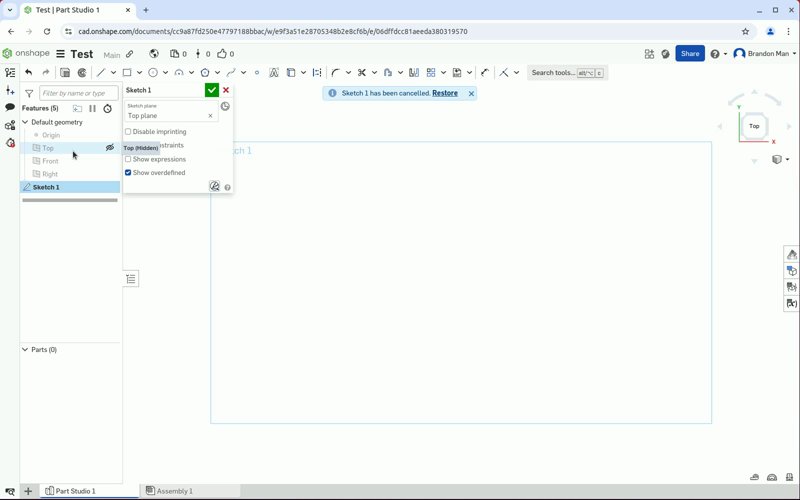
mouse_move(73, 352)
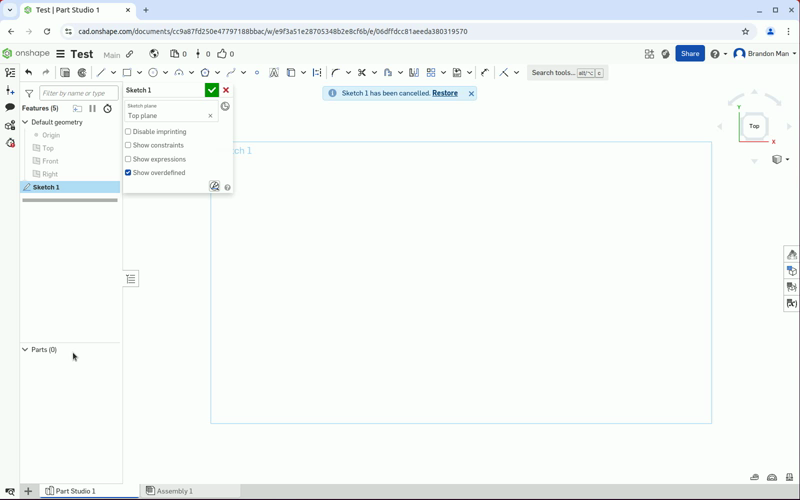
key(y)
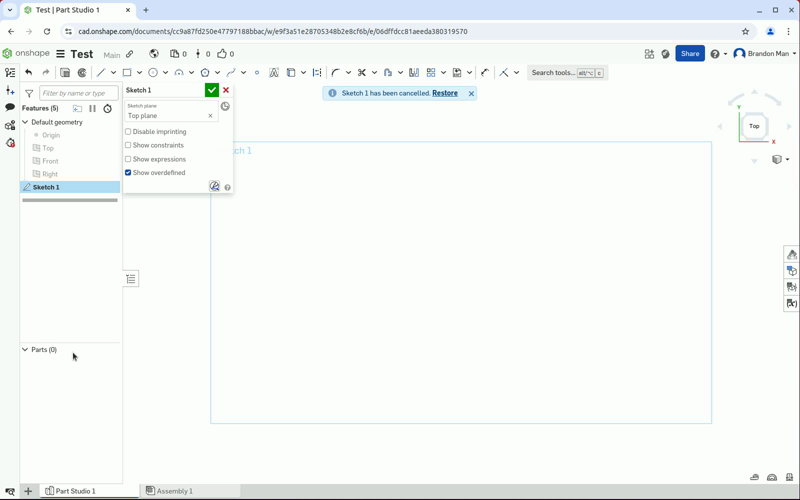
key(c)
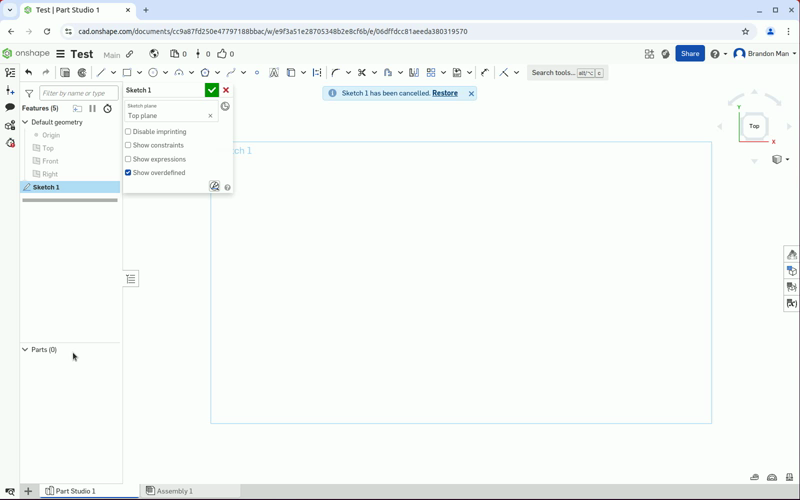
key_down(shift)
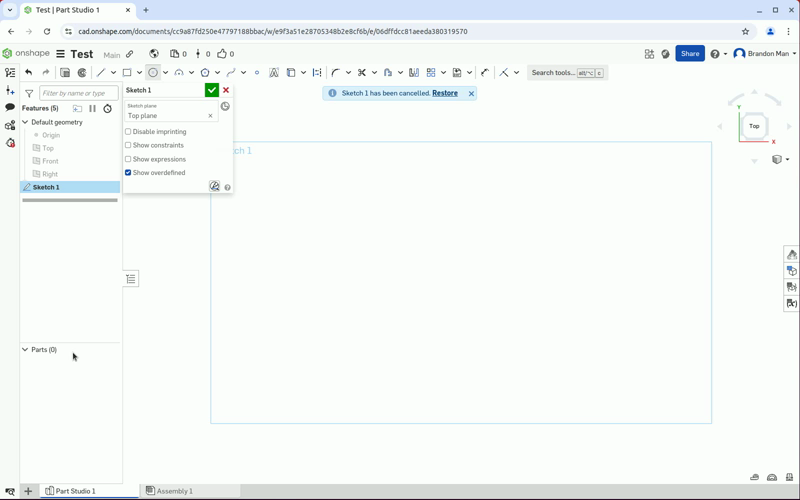
mouse_move(480, 264)
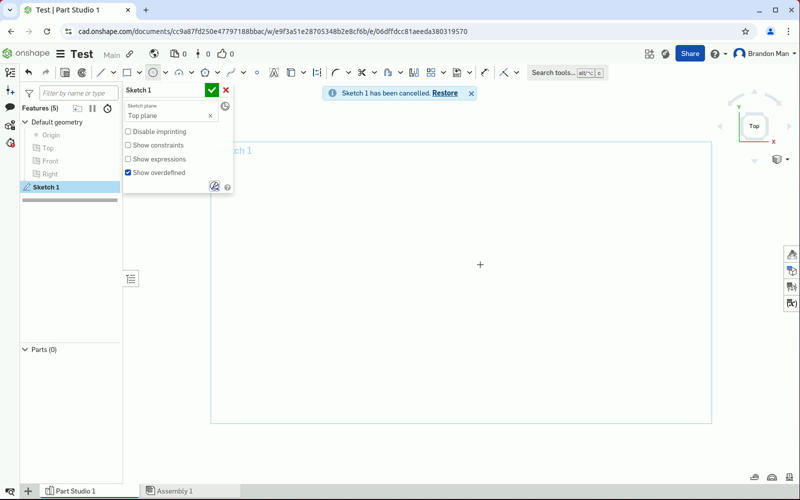
click(480, 264)
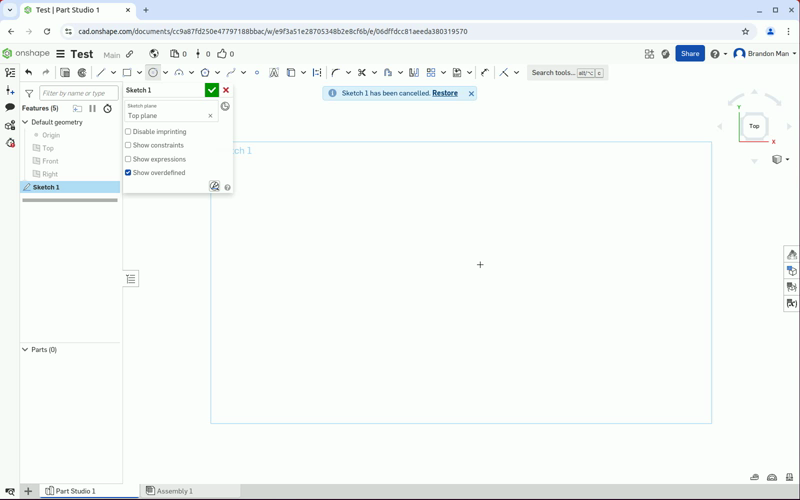
key_up(shift)
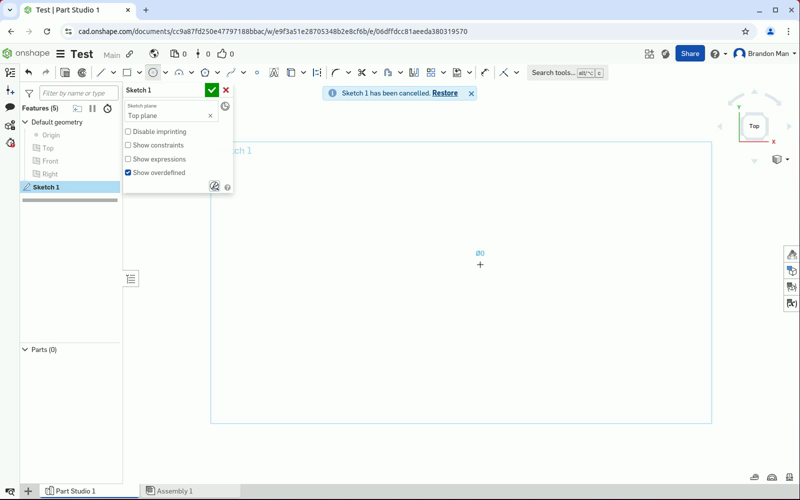
mouse_move(499, 264)
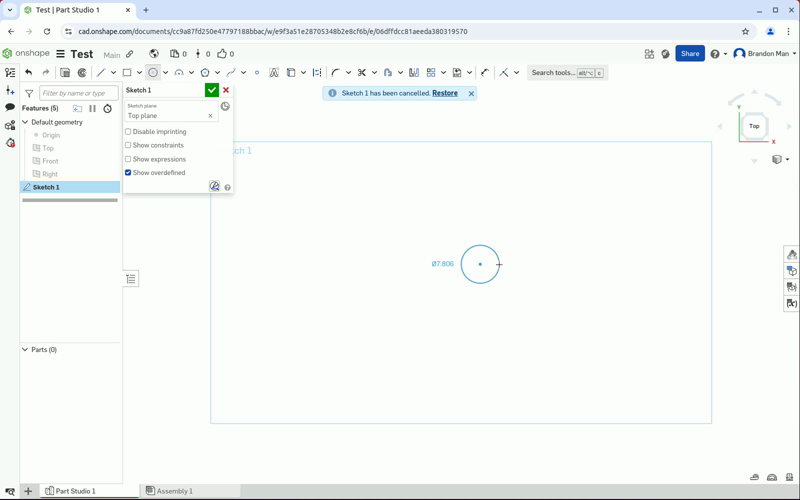
click(499, 264)
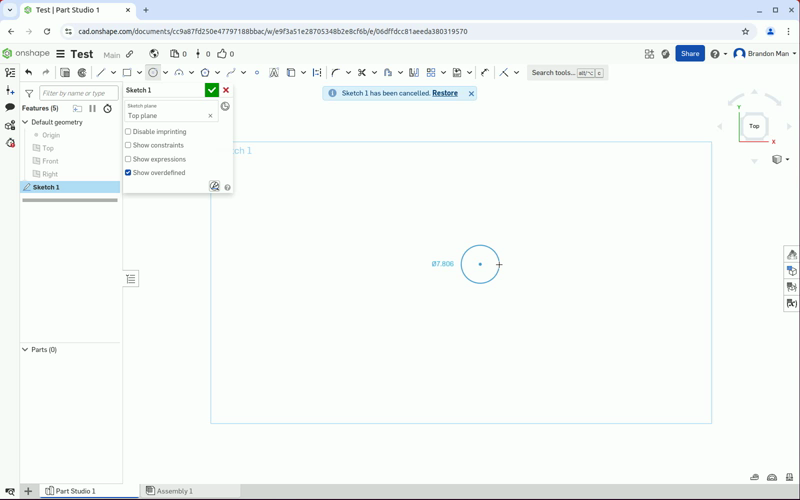
key(esc)
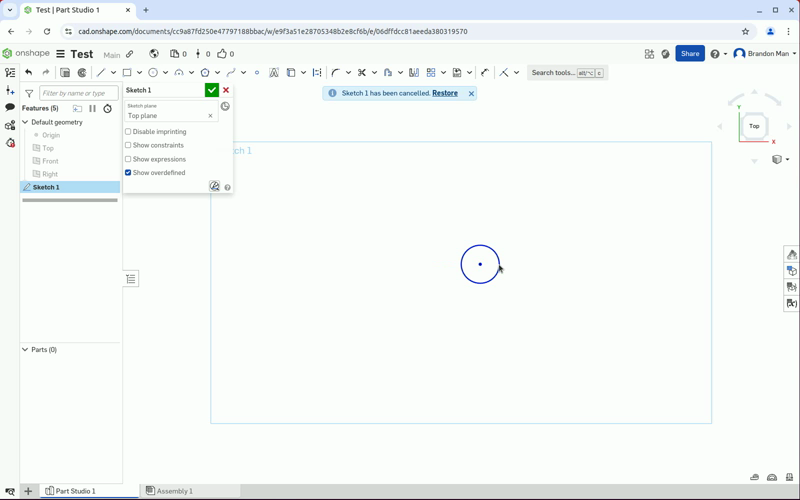
key(c)
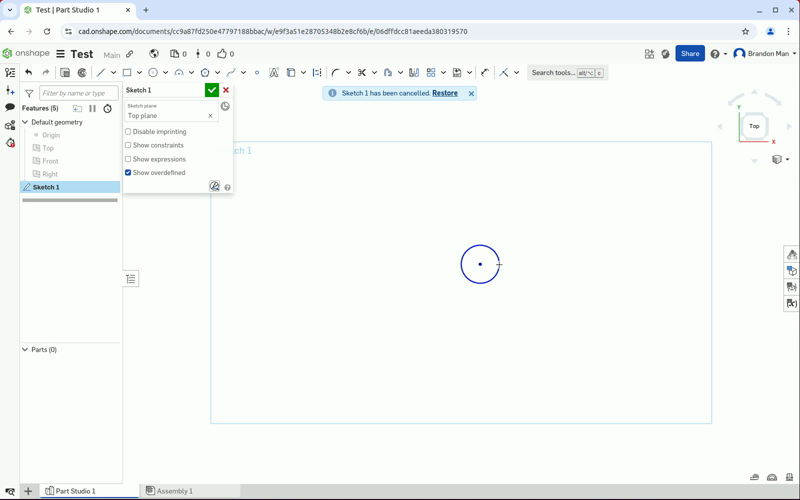
key_down(shift)
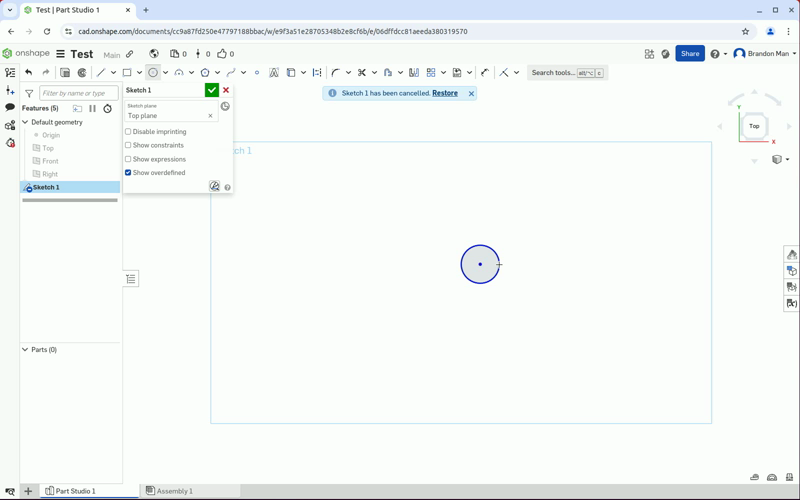
mouse_move(480, 264)
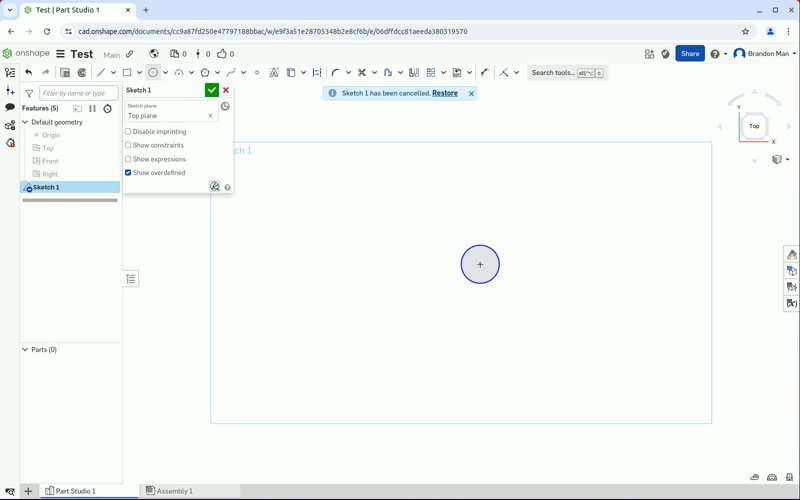
click(480, 264)
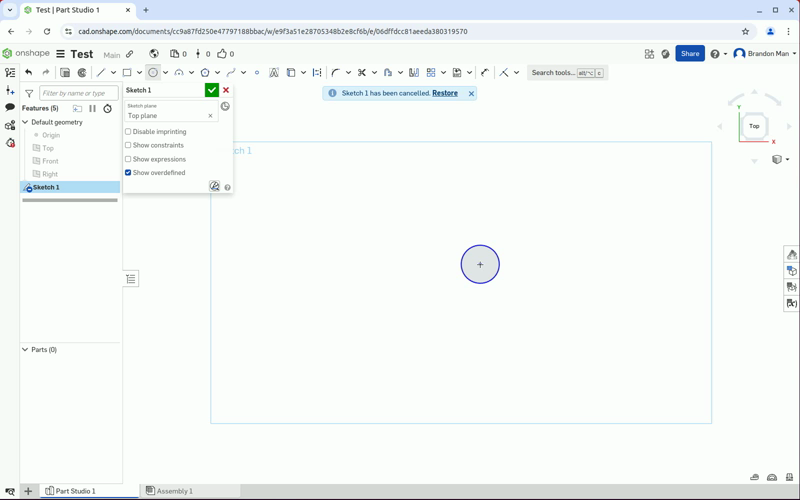
key_up(shift)
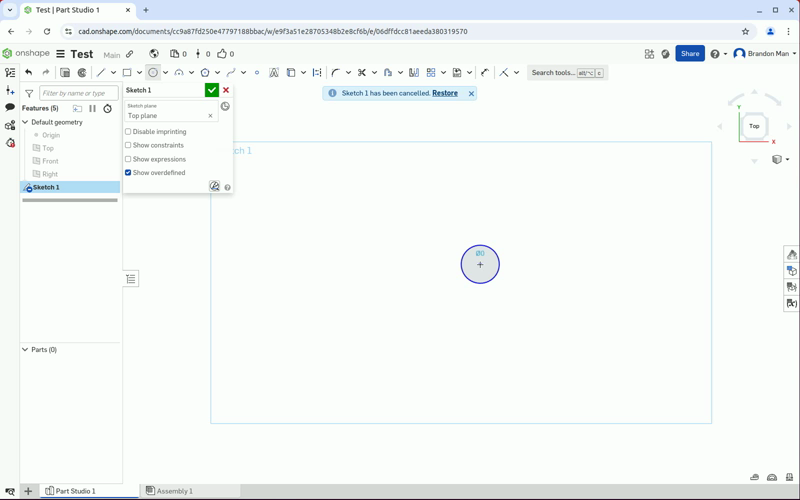
mouse_move(489, 264)
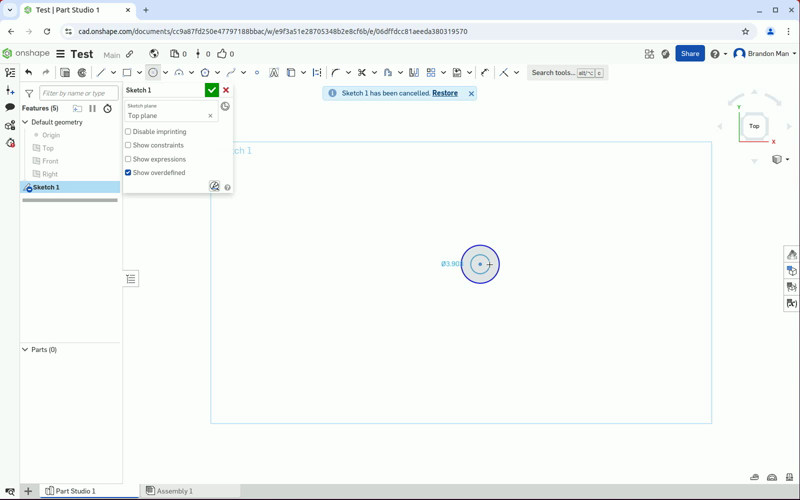
click(489, 264)
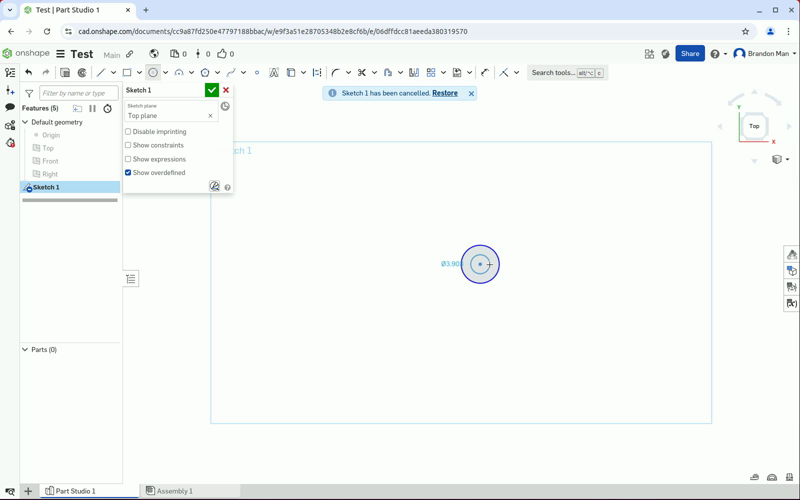
key(esc)
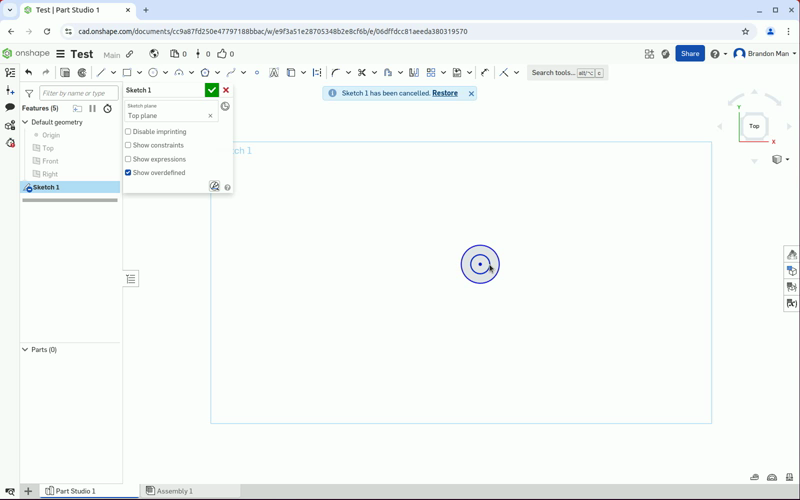
mouse_move(475, 276)
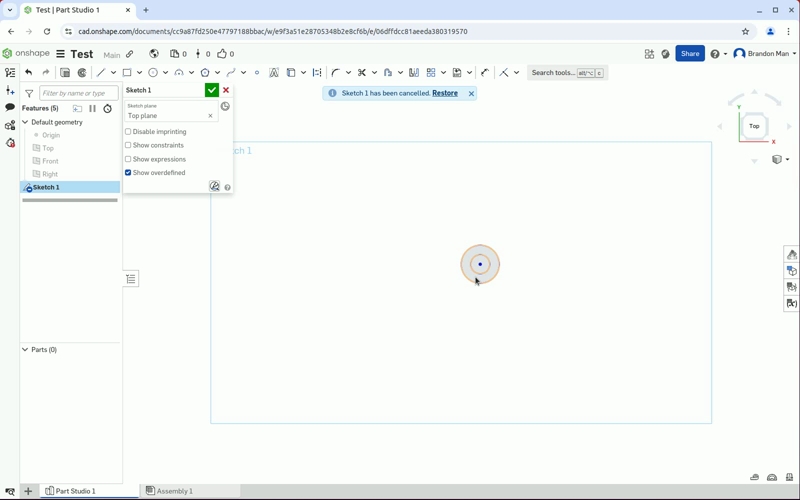
scroll(6)
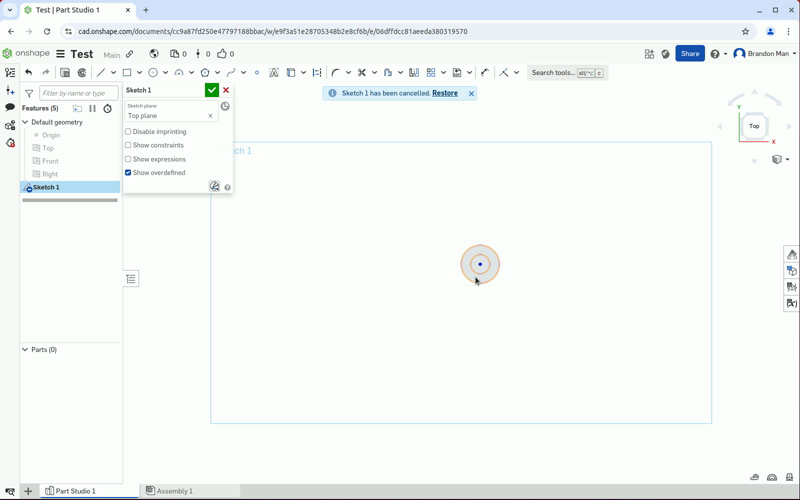
scroll(6)
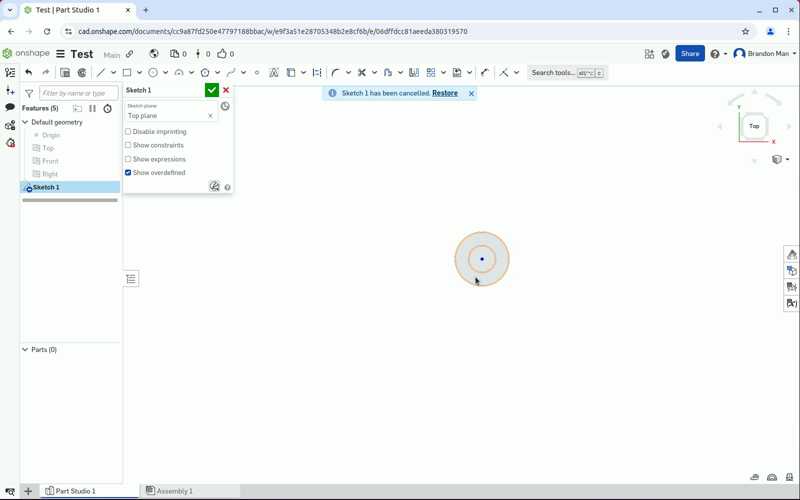
scroll(6)
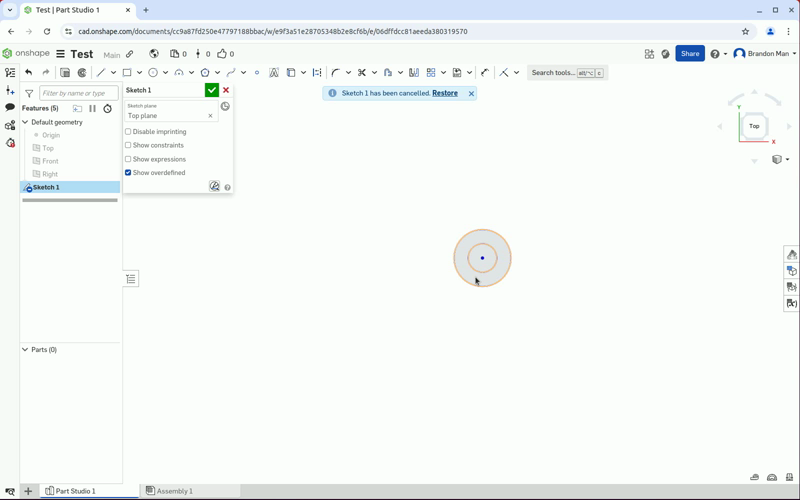
scroll(6)
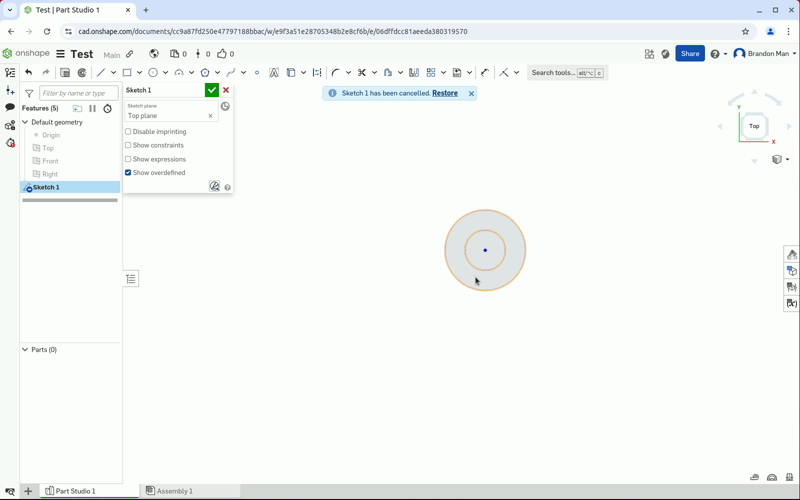
scroll(6)
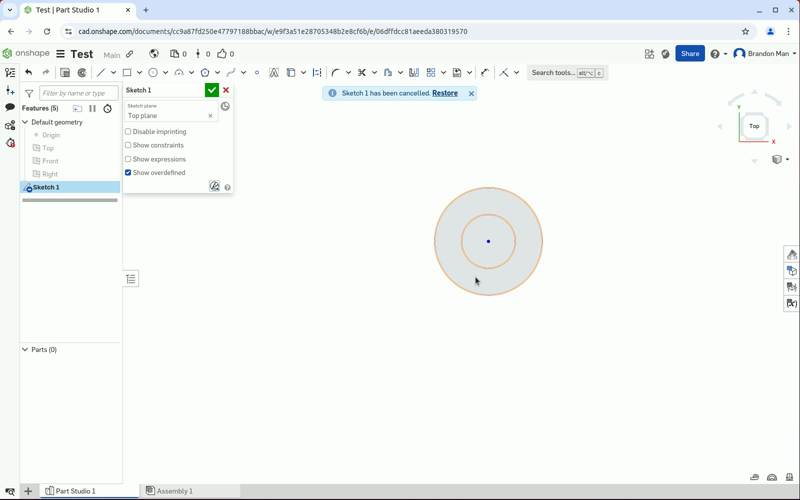
scroll(6)
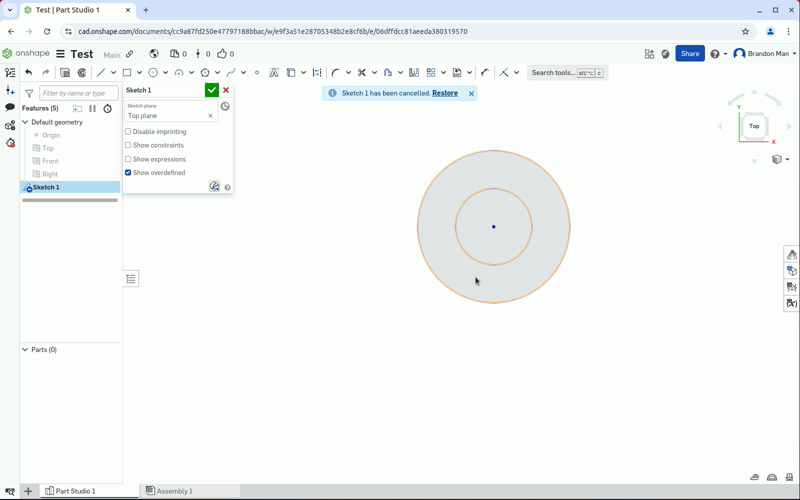
scroll(6)
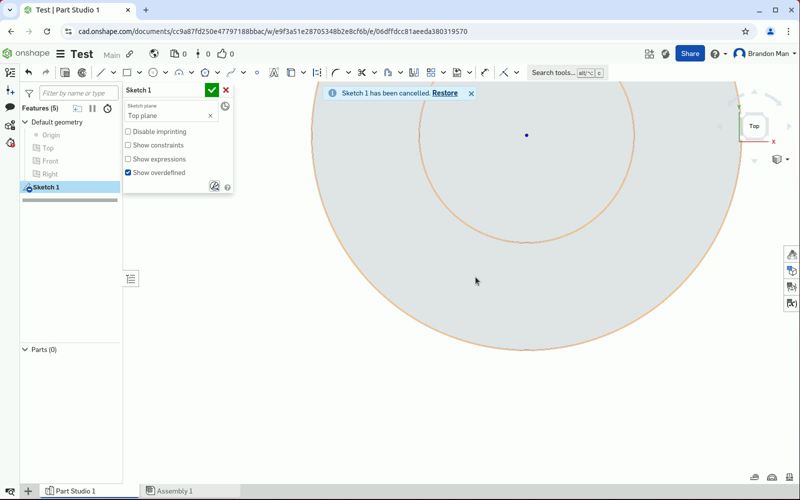
click(475, 276)
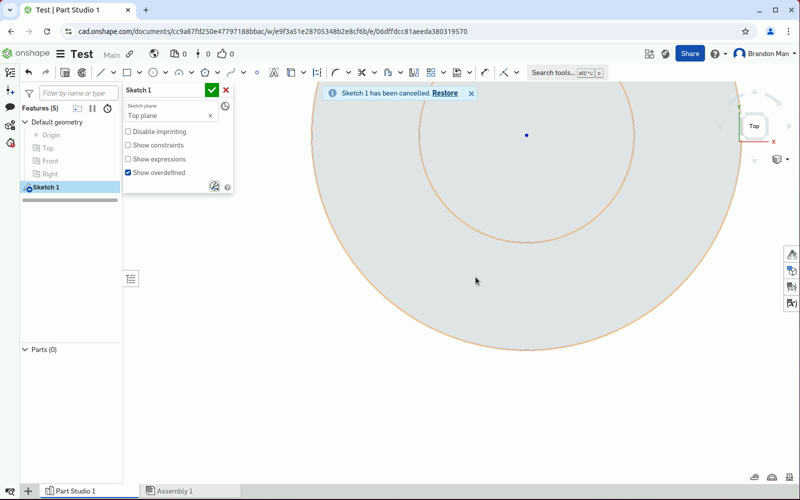
scroll(-6)
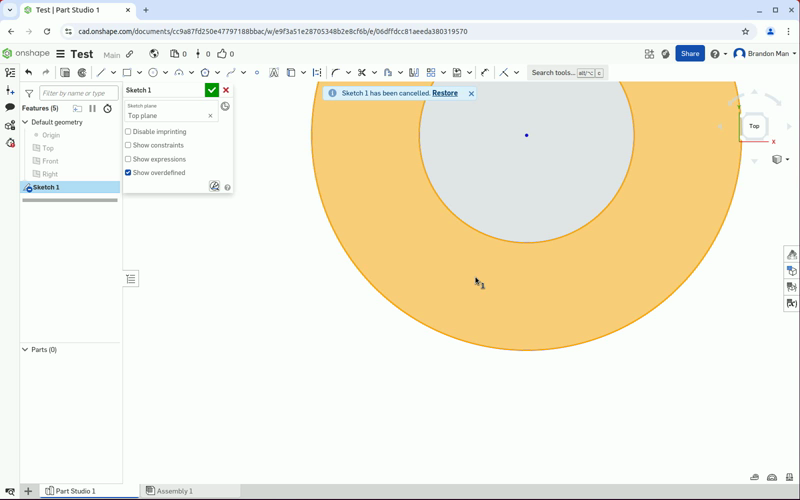
scroll(-6)
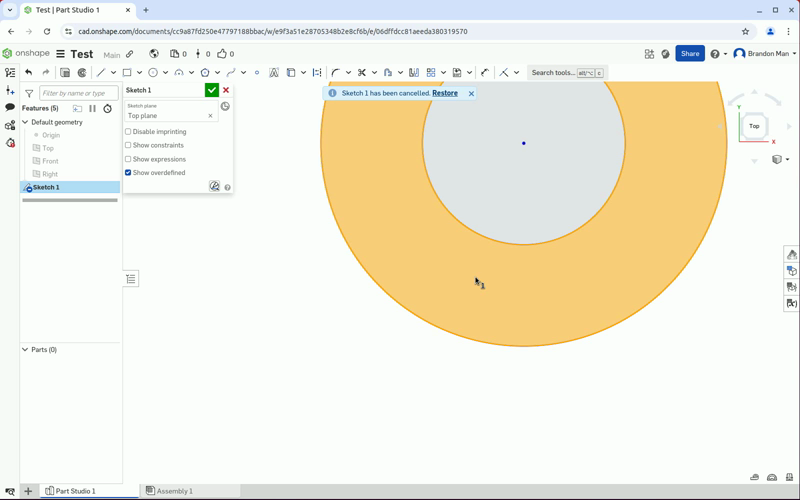
scroll(-6)
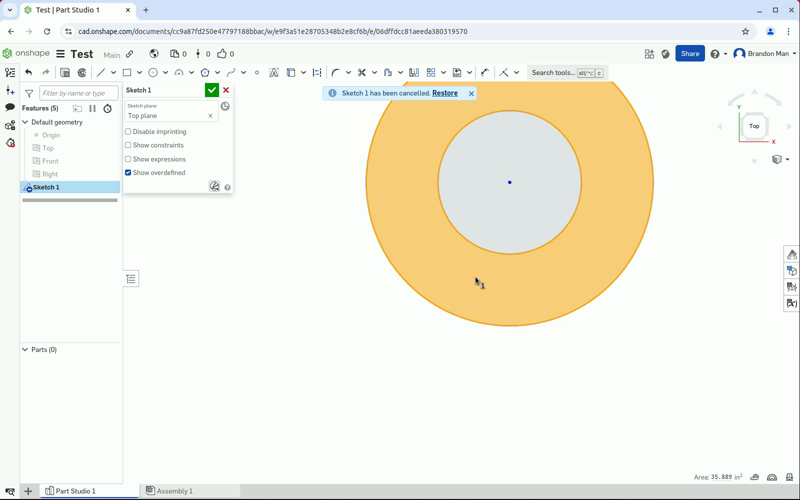
scroll(-6)
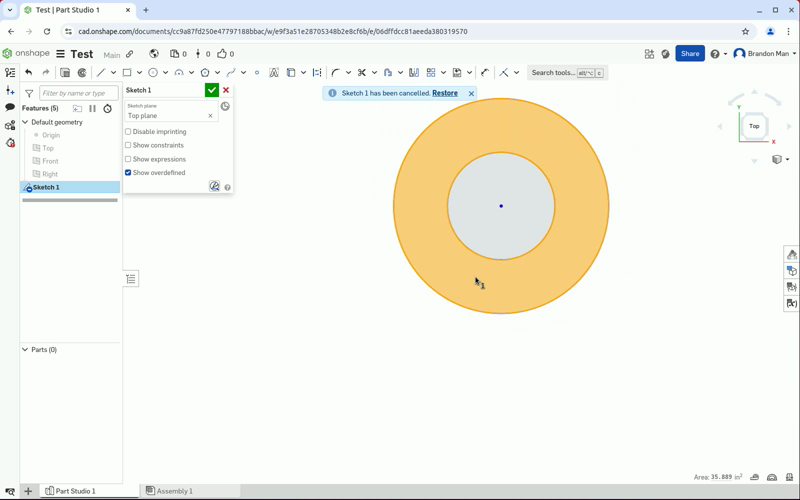
scroll(-6)
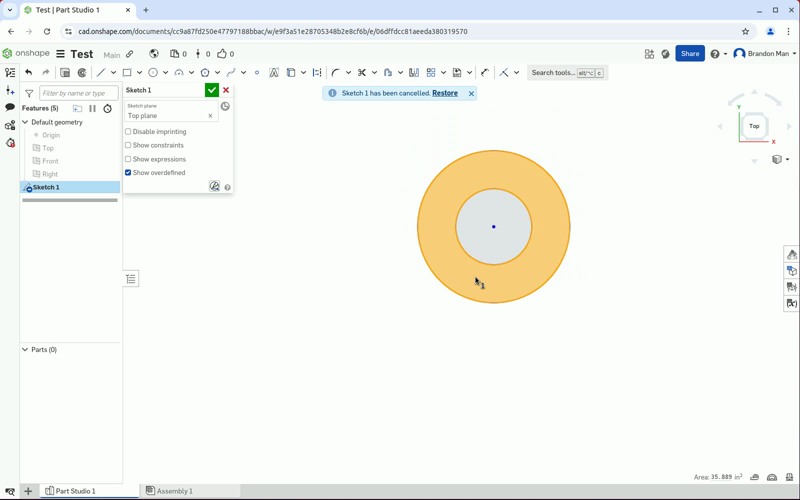
scroll(-6)
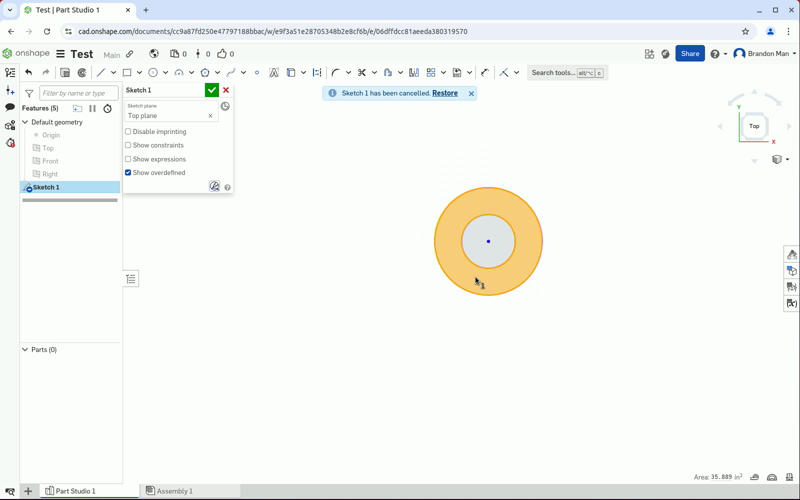
scroll(-6)
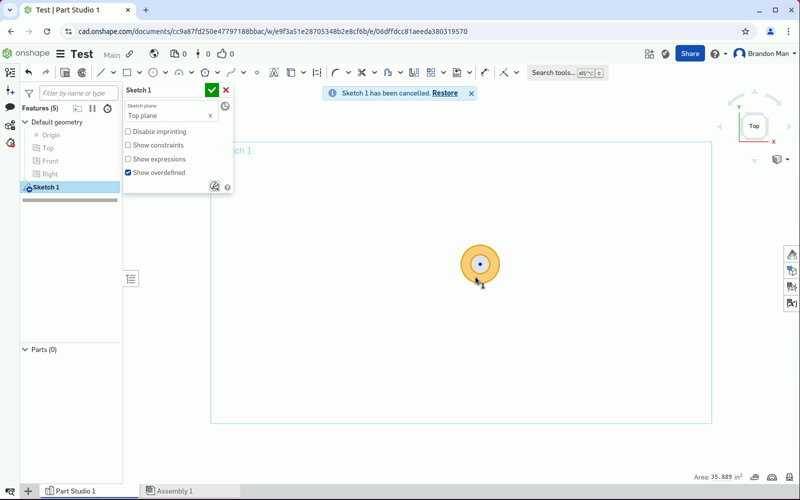
mouse_move(73, 352)
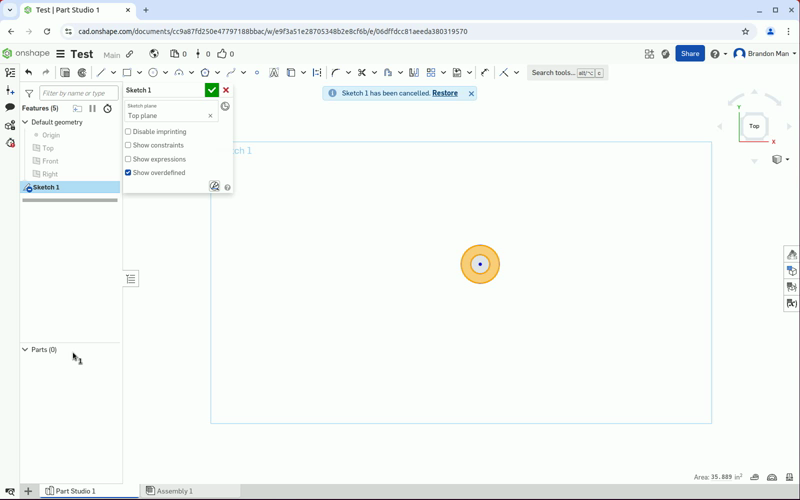
key(shift+y)
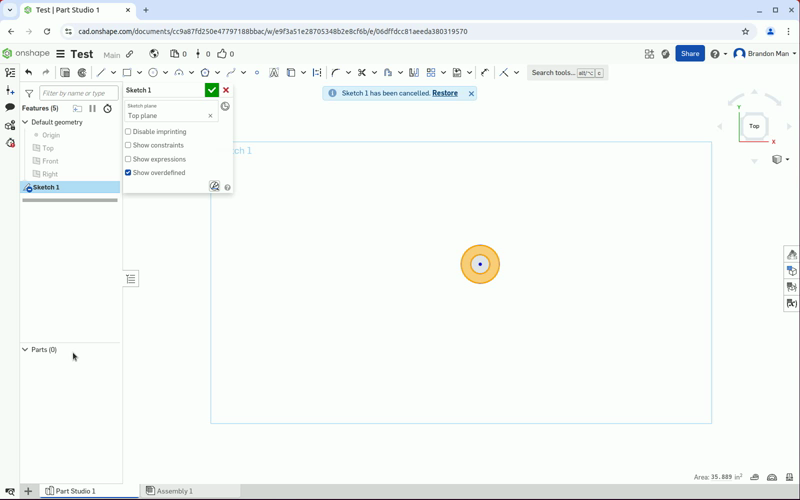
key(shift+e)
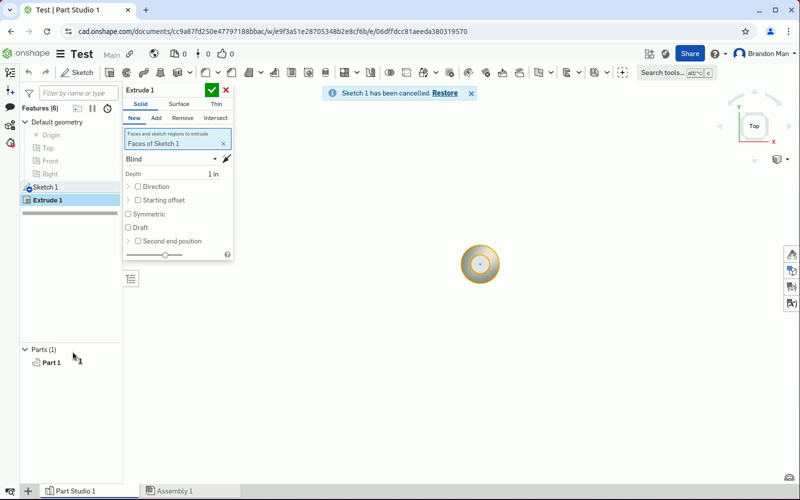
mouse_move(143, 106)
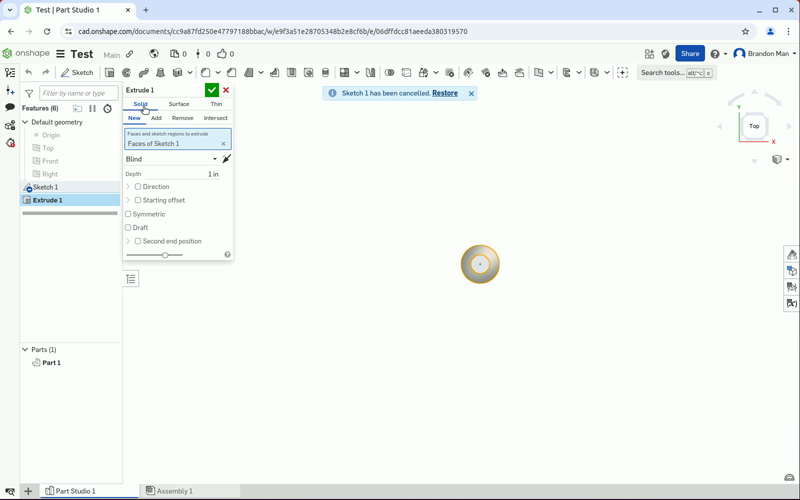
click(143, 106)
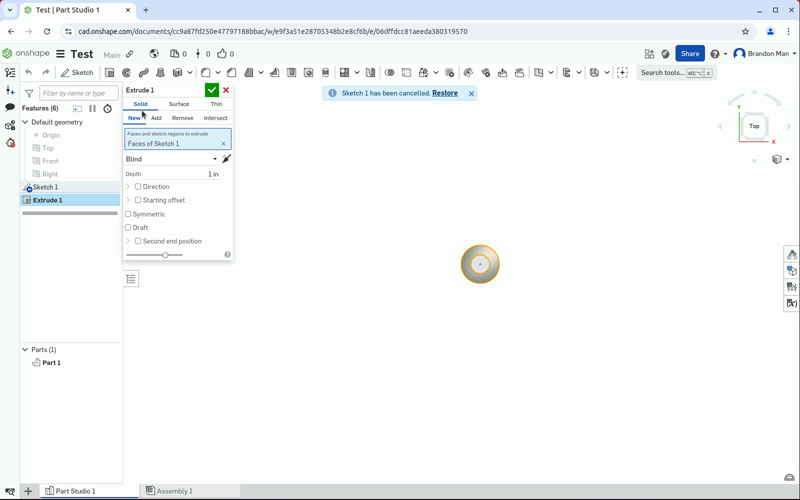
mouse_move(137, 120)
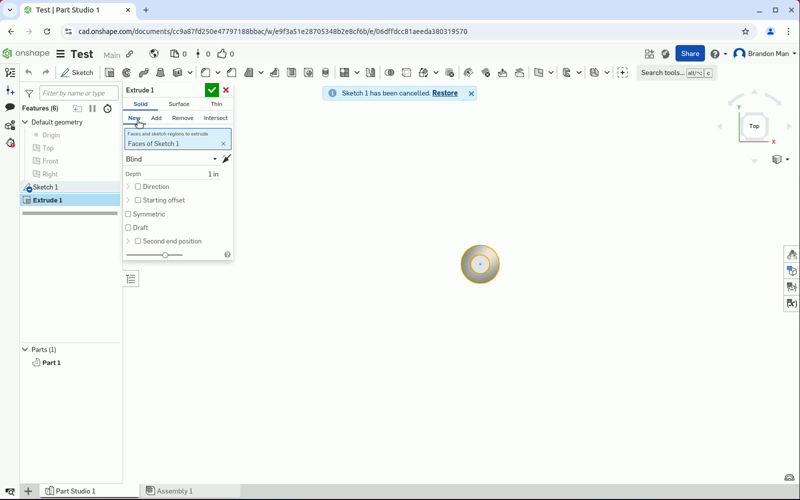
click(137, 120)
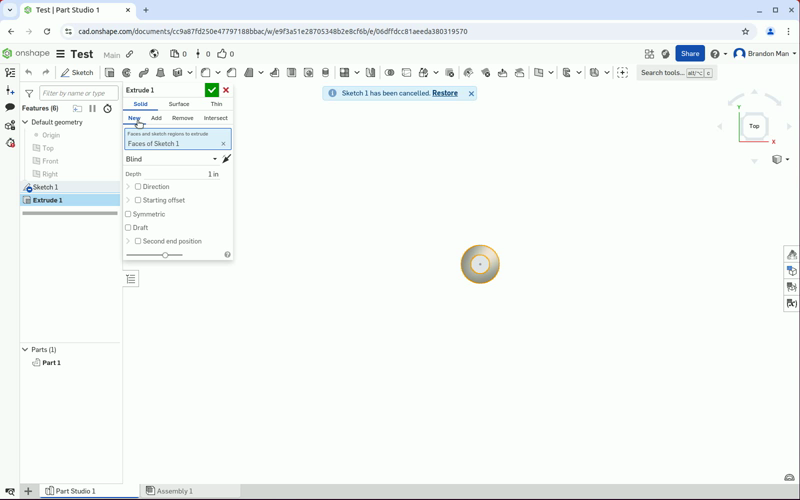
key(tab, 4)
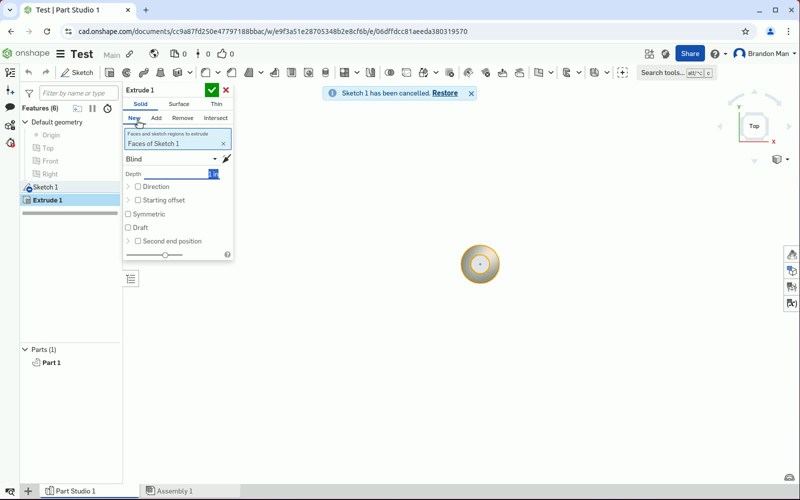
text(3.851)
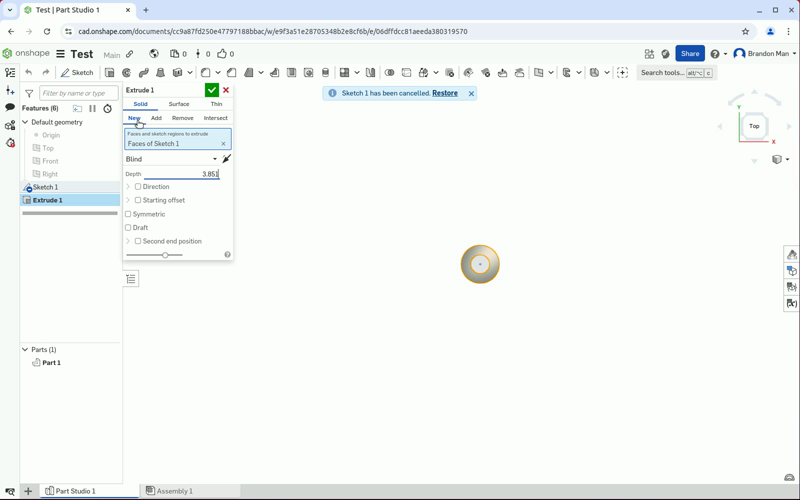
key(enter)
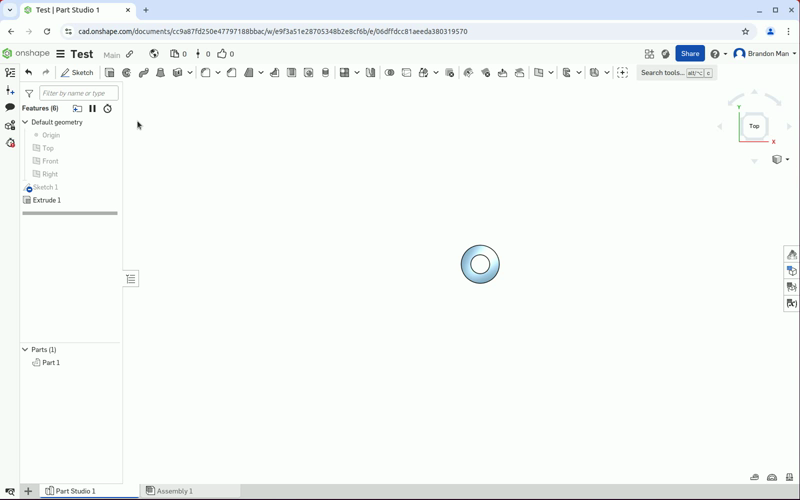
key(shift+h)
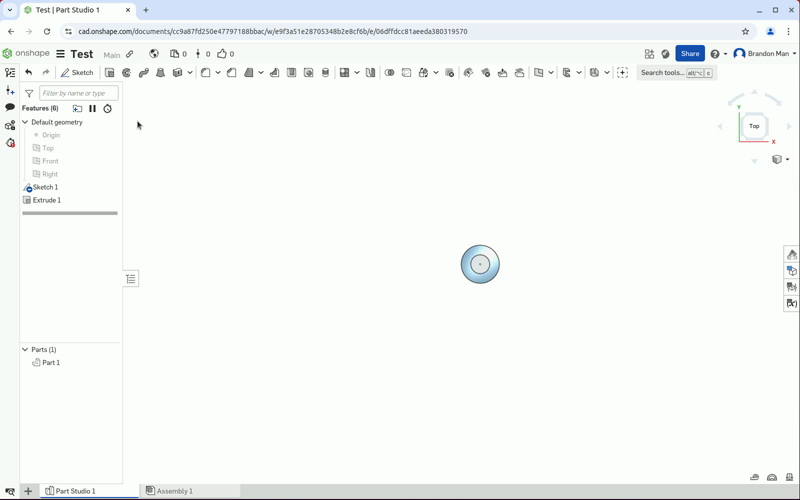
key(shift+h)
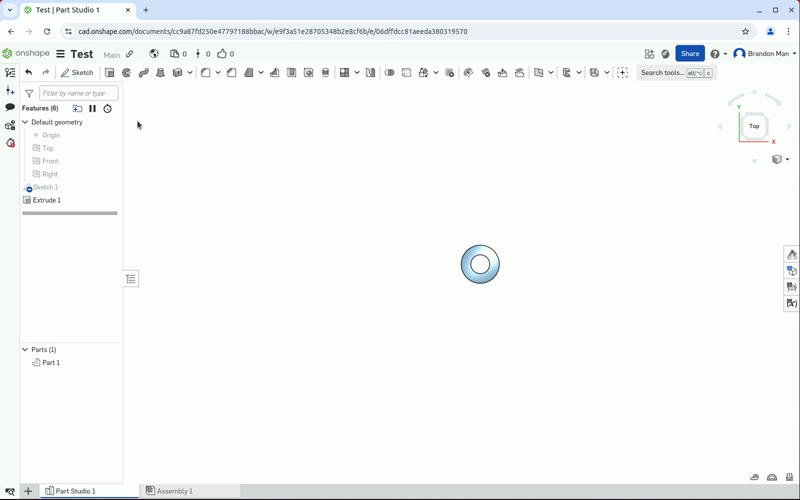
mouse_move(73, 189)
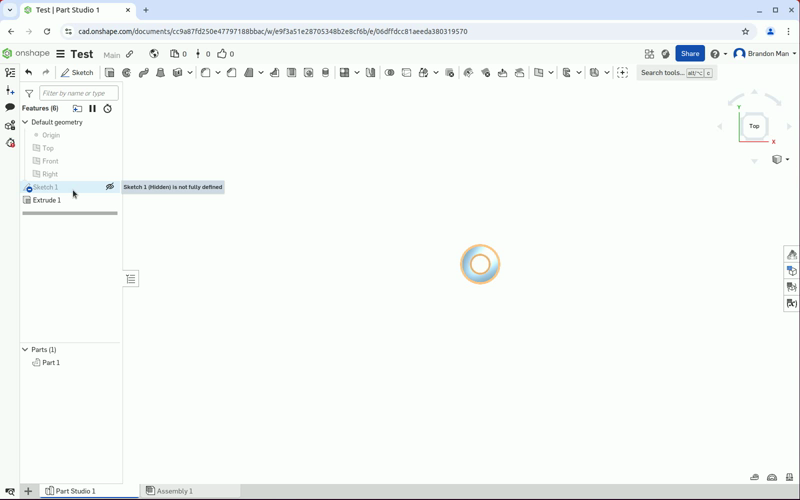
click(73, 189)
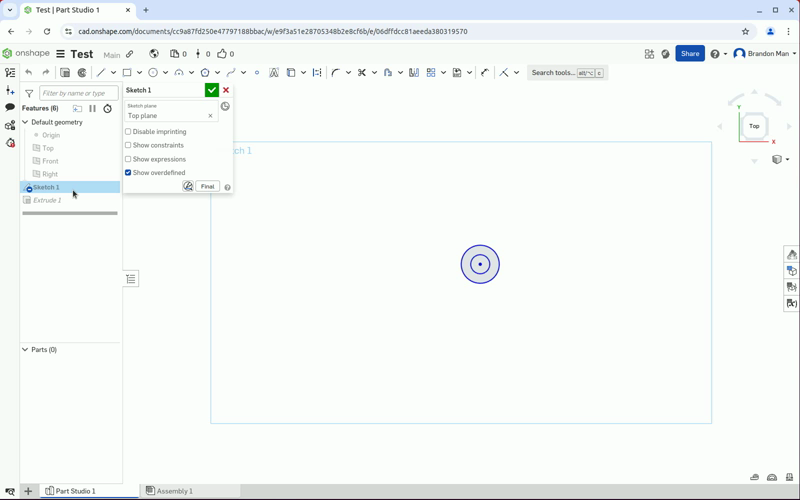
mouse_move(229, 92)
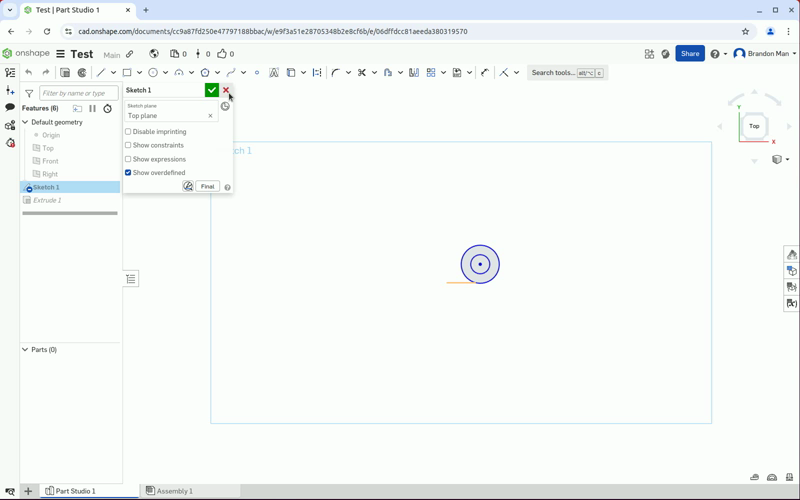
click(229, 92)
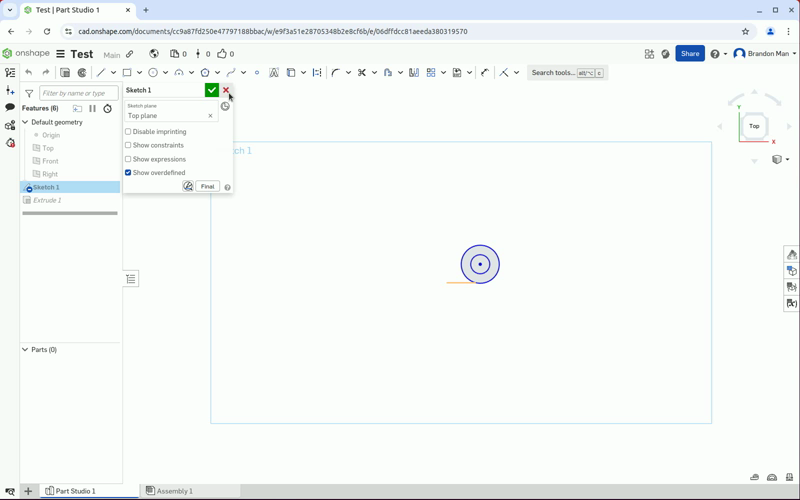
key(shift+s)
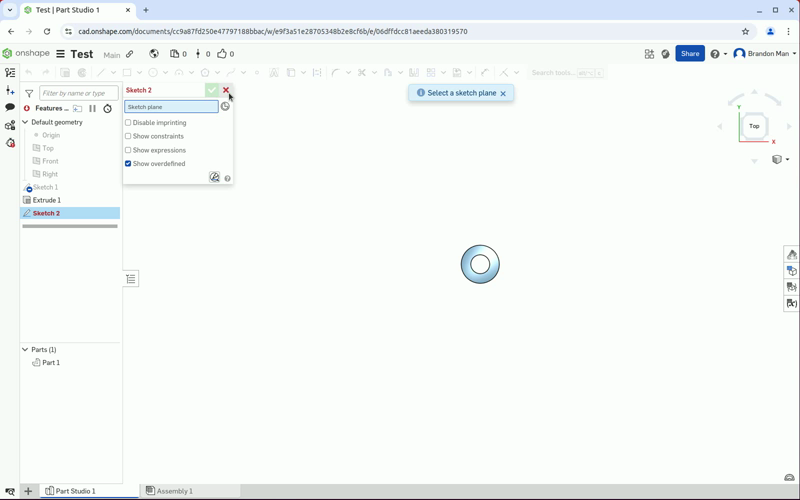
mouse_move(73, 150)
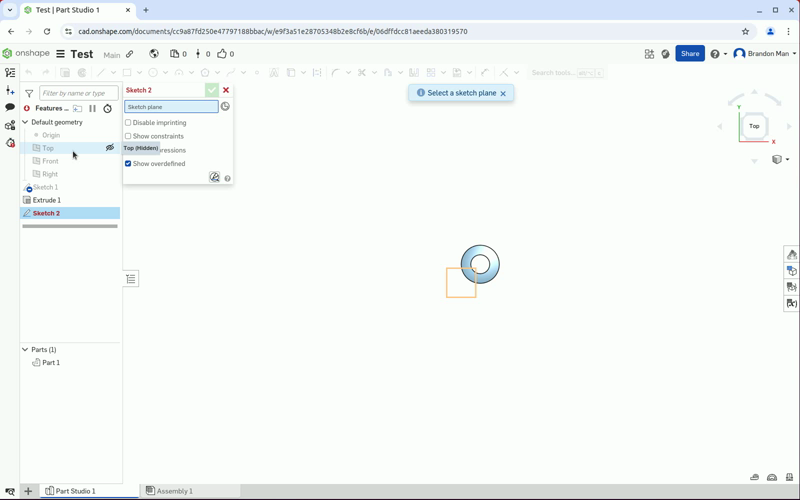
click(73, 150)
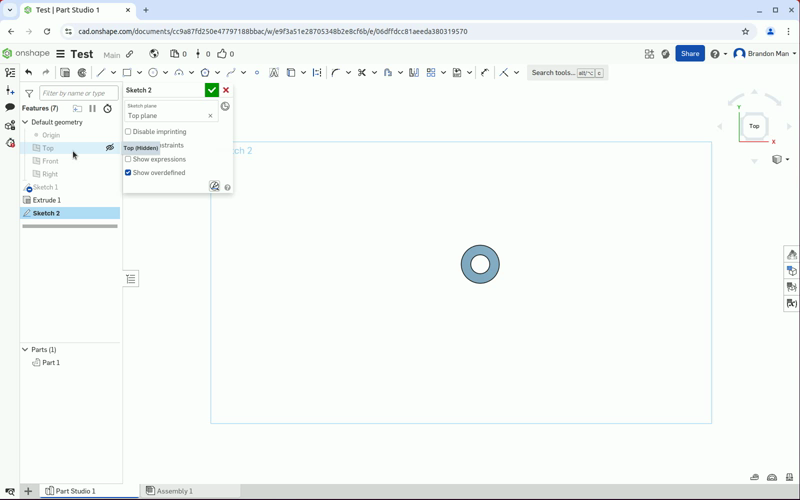
mouse_move(73, 352)
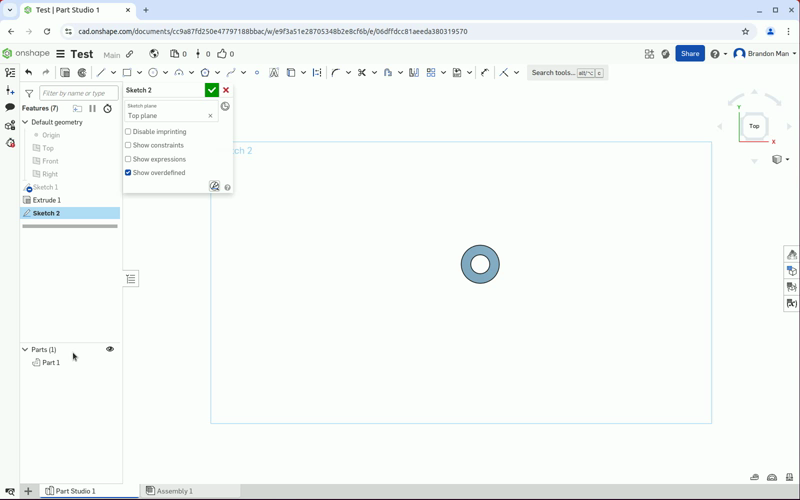
key(y)
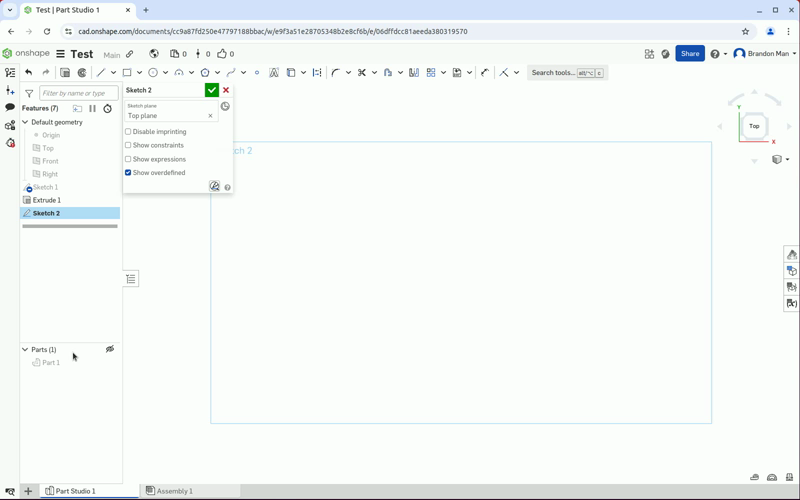
key(l)
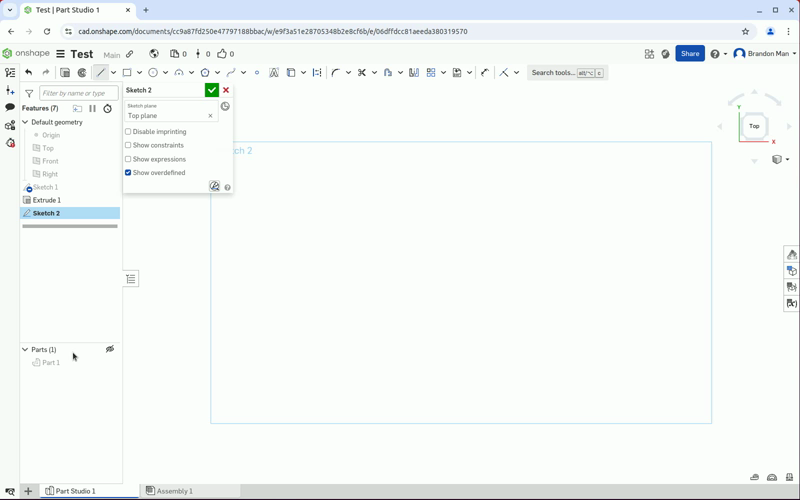
key_down(shift)
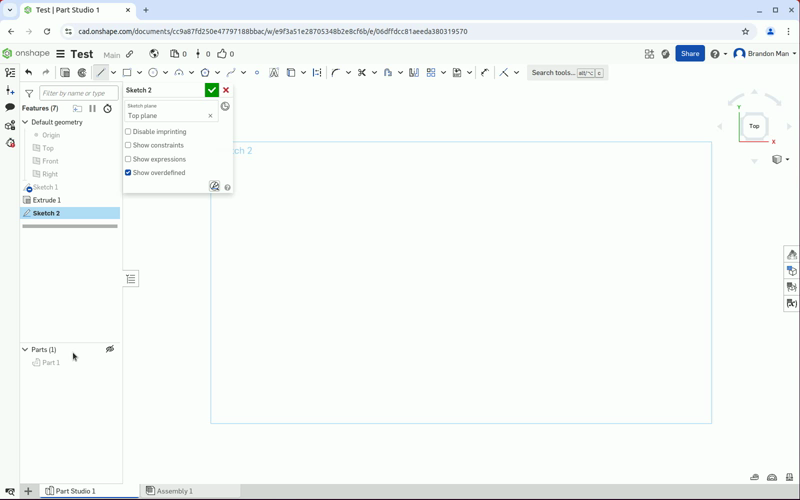
mouse_move(479, 282)
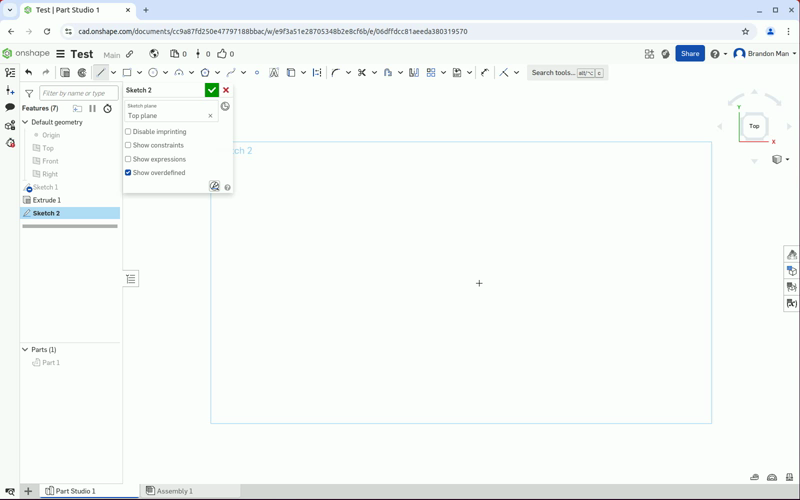
click(479, 282)
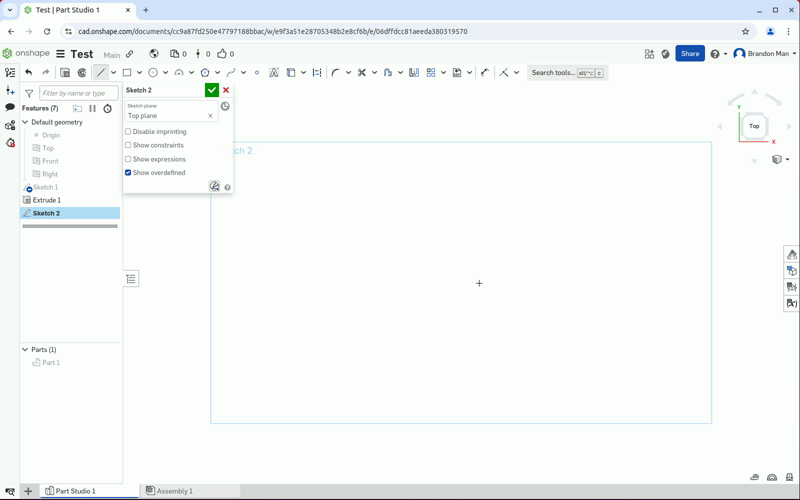
key_up(shift)
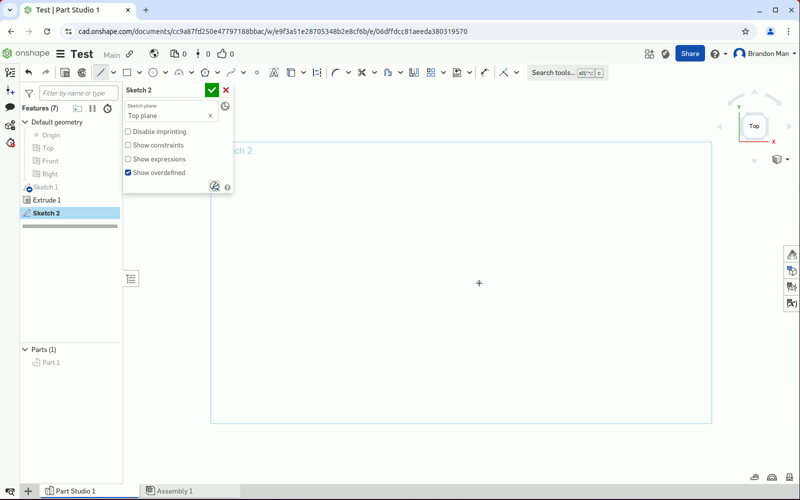
key_down(shift)
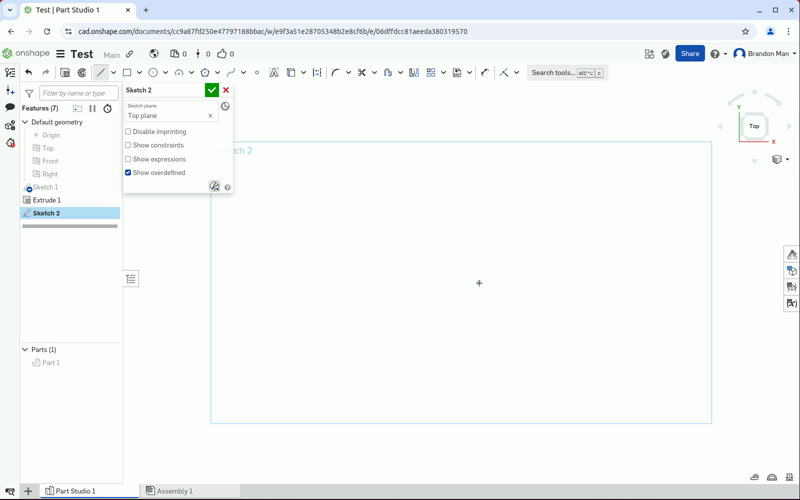
mouse_move(555, 282)
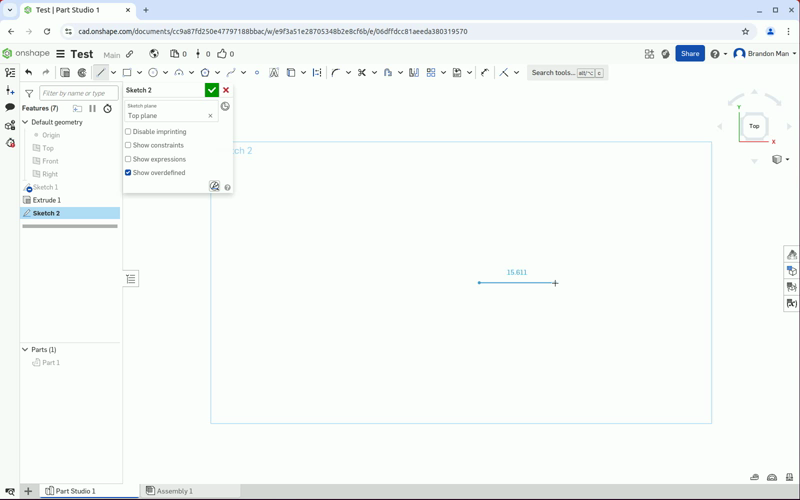
click(555, 282)
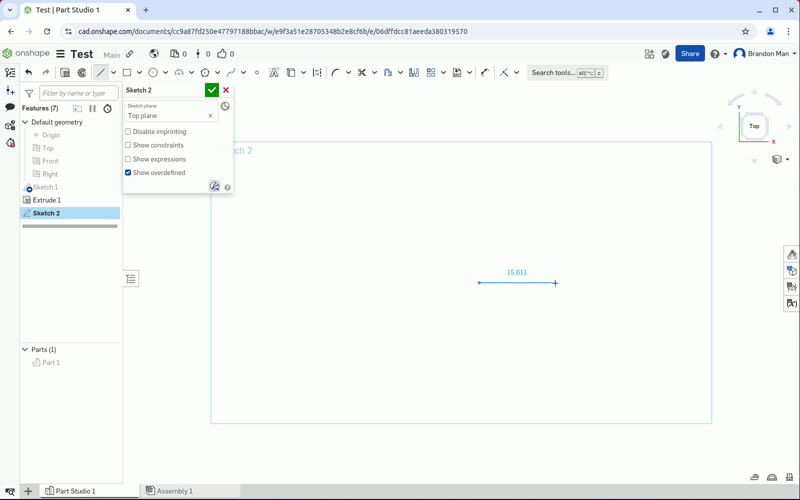
key_up(shift)
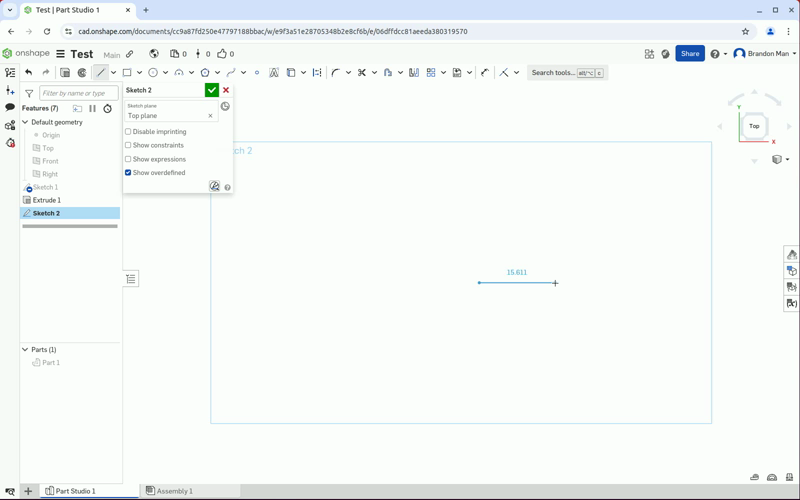
key(esc)
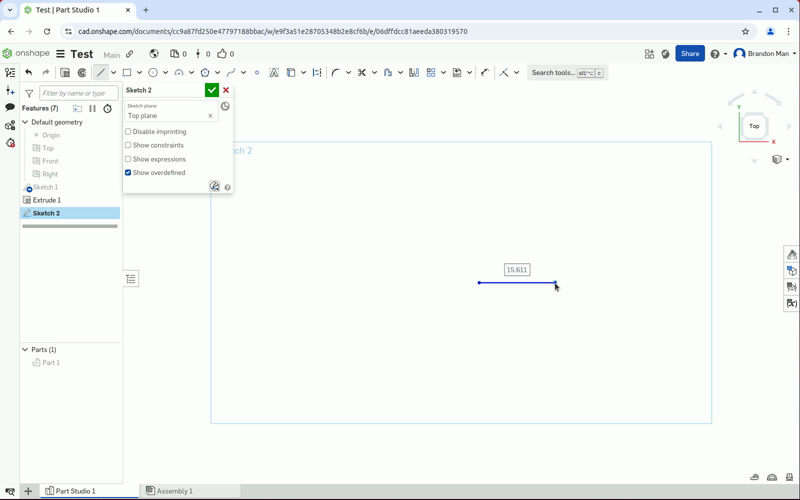
key(a)
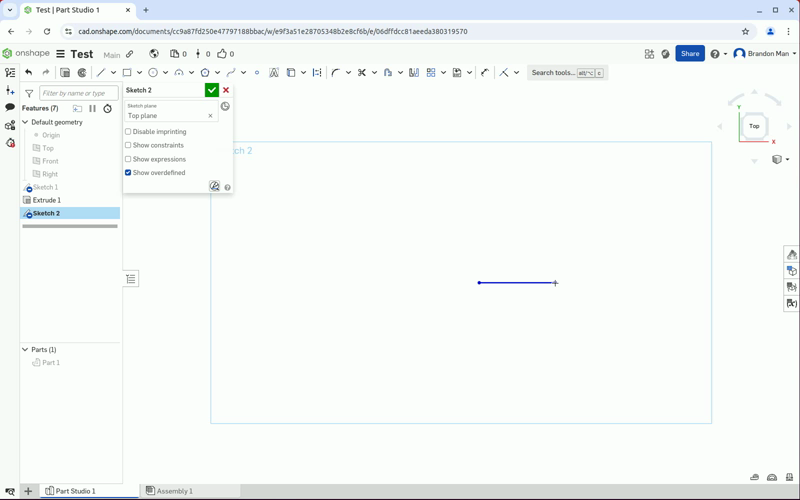
mouse_move(555, 282)
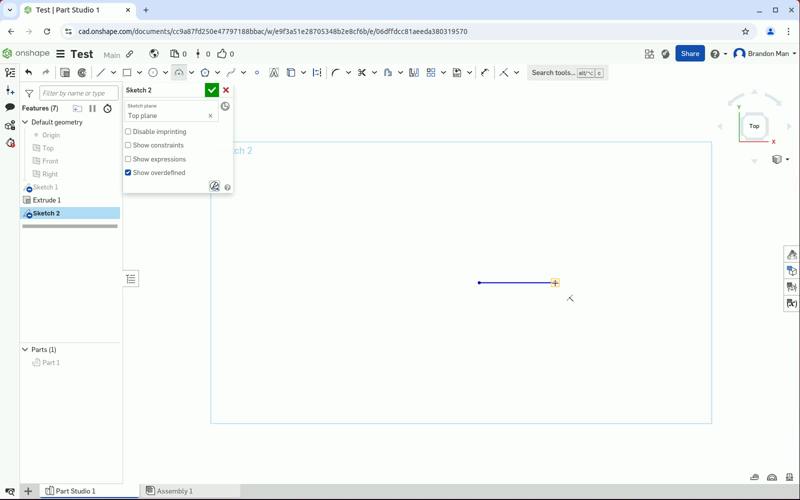
click(555, 282)
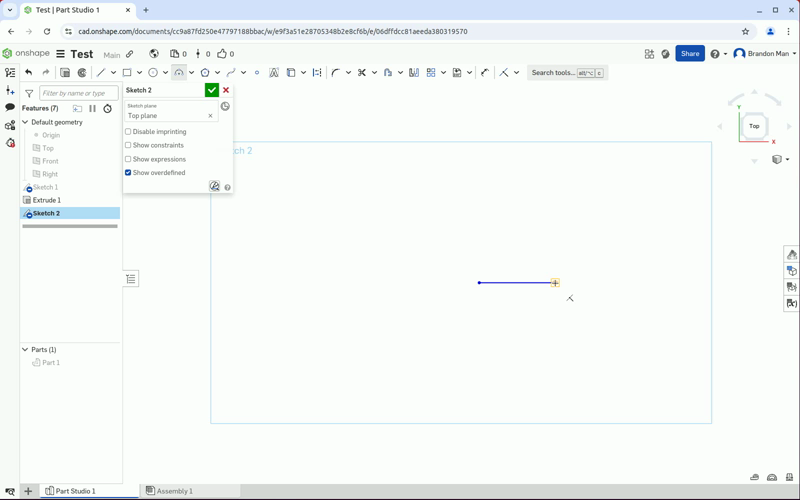
key_down(shift)
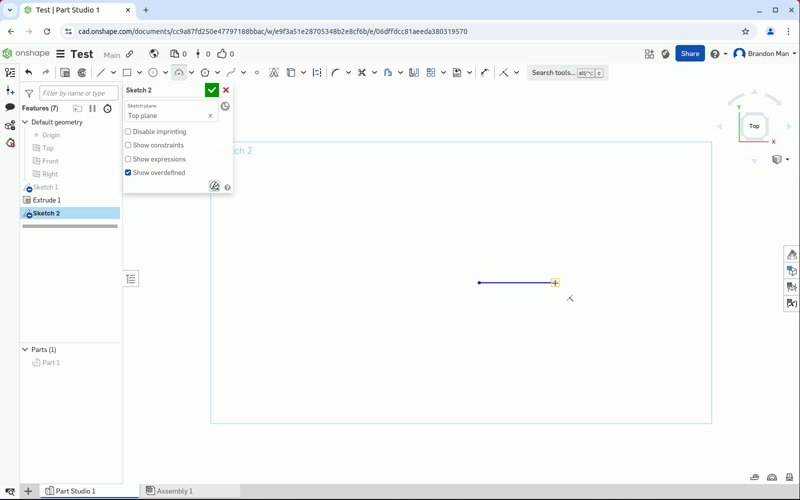
mouse_move(555, 244)
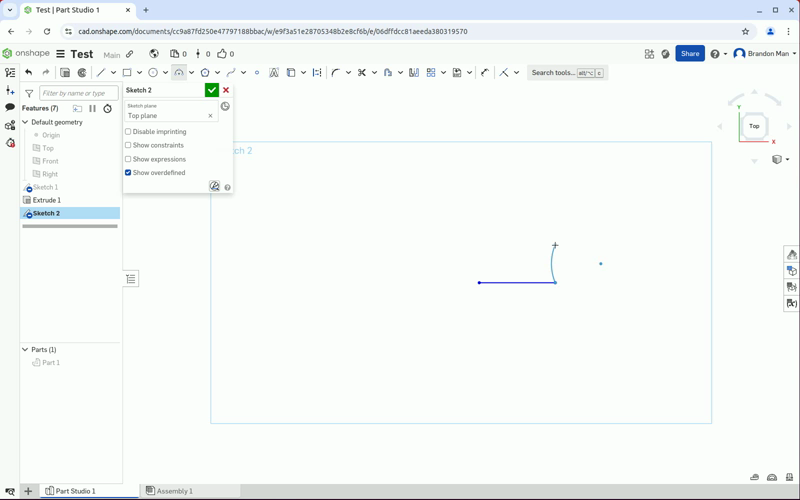
click(555, 244)
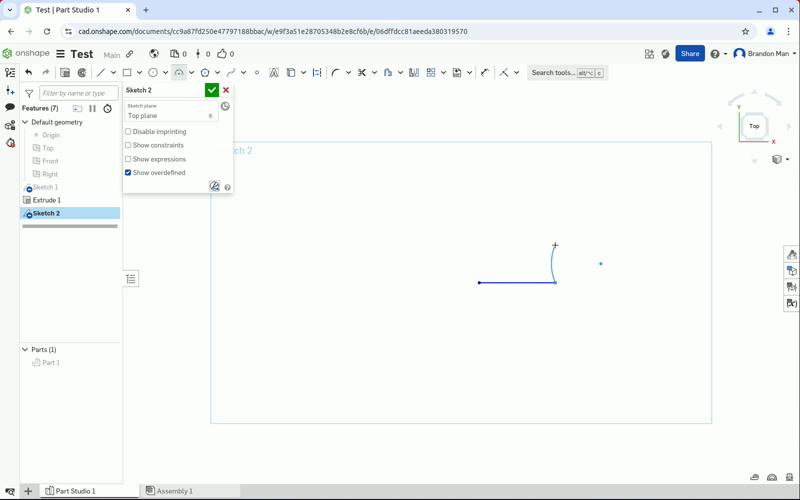
mouse_move(535, 264)
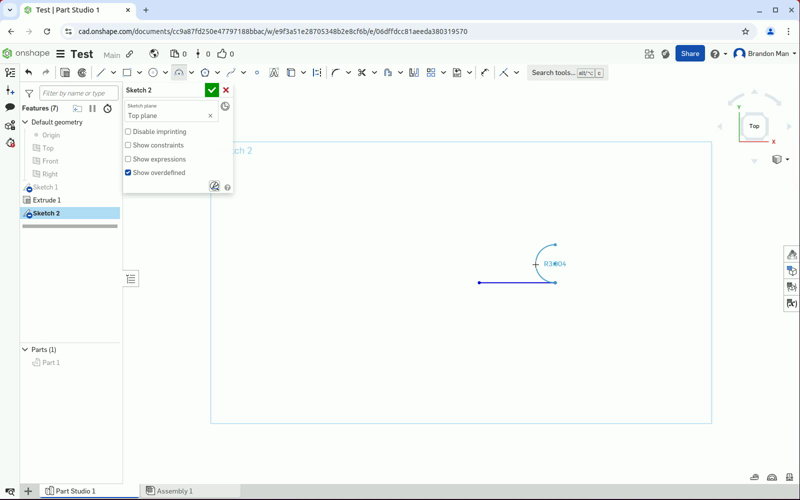
click(535, 264)
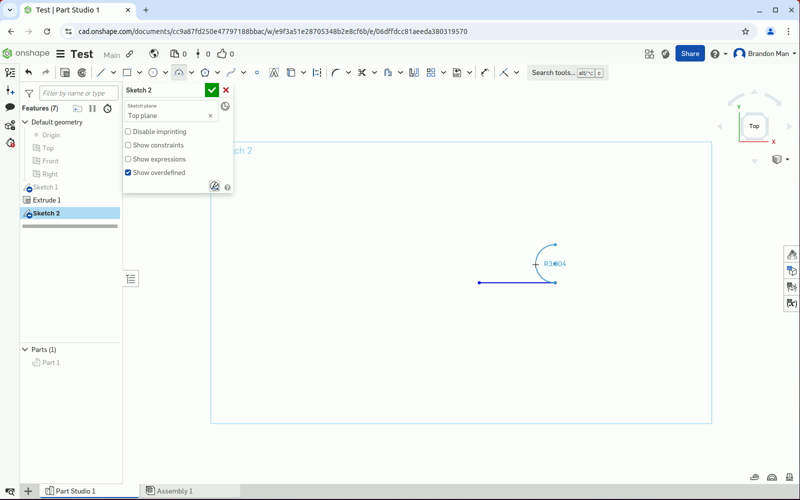
key_up(shift)
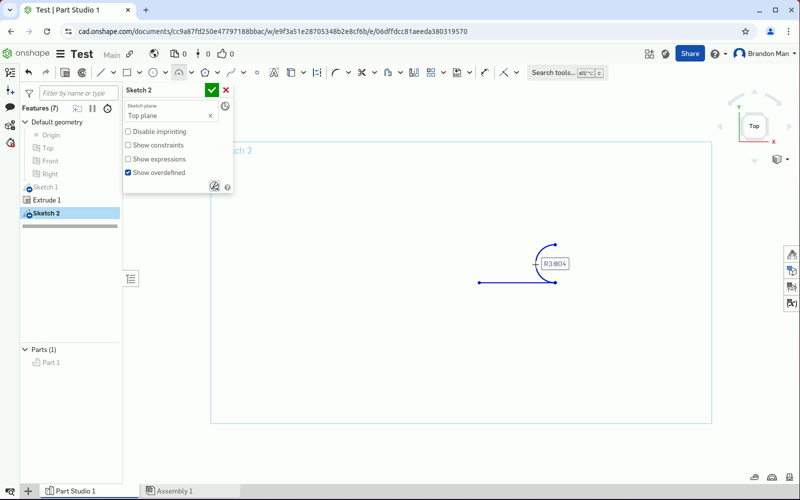
key(esc)
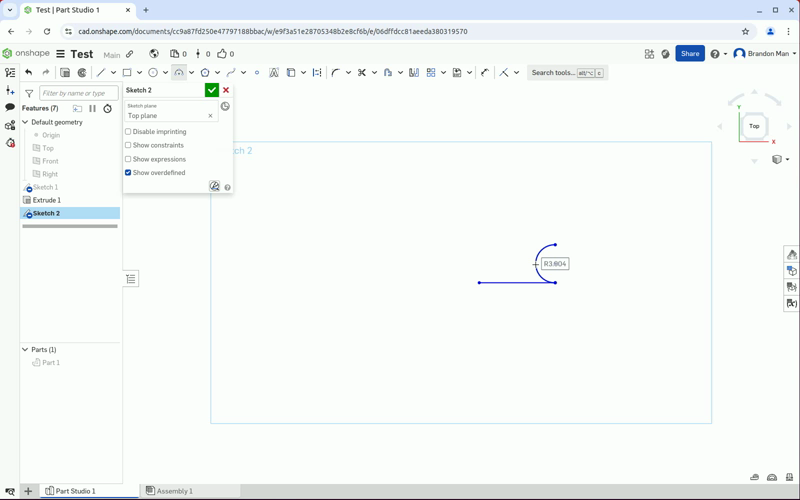
key(l)
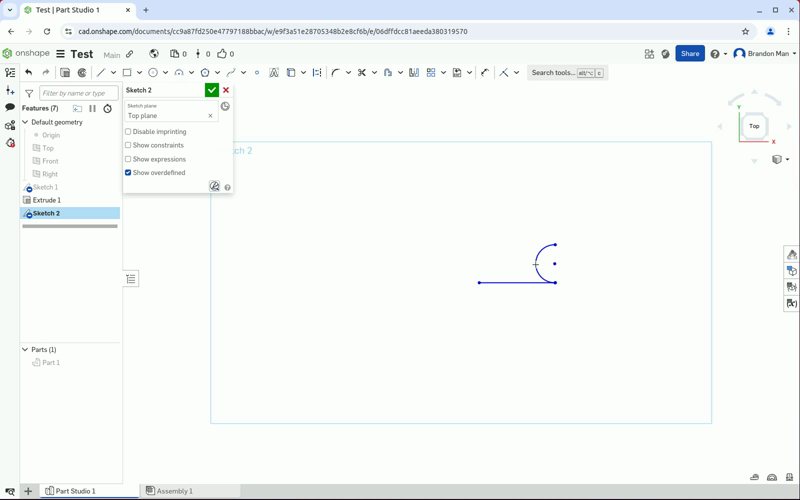
mouse_move(555, 244)
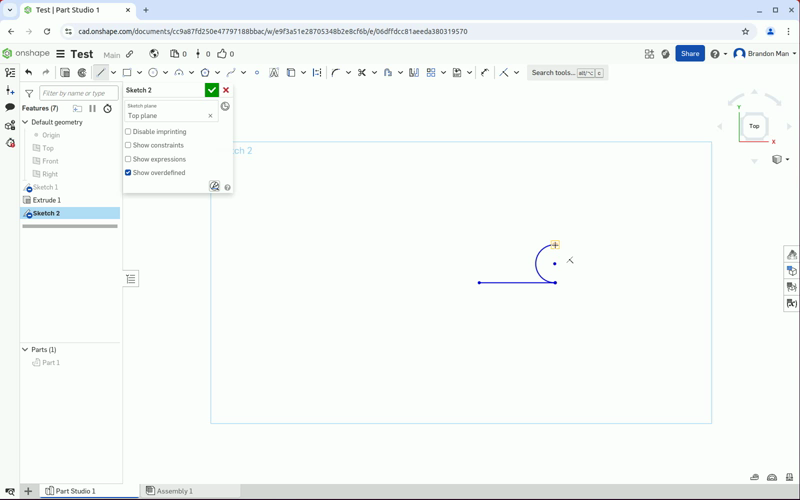
click(555, 244)
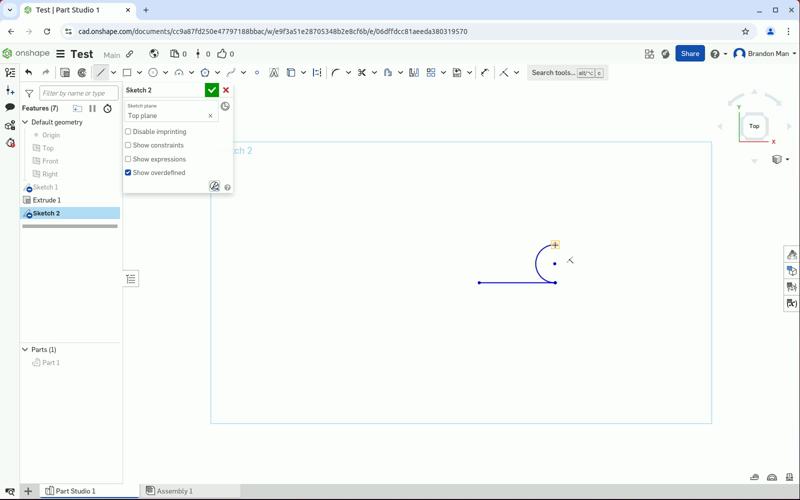
key_down(shift)
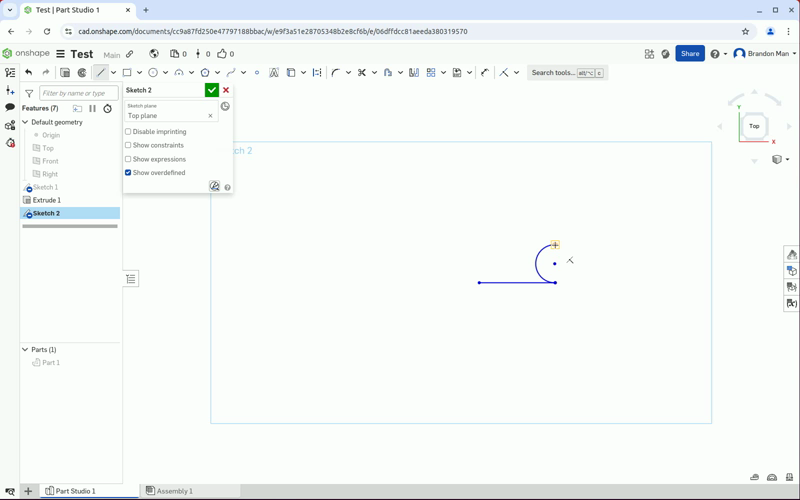
mouse_move(479, 244)
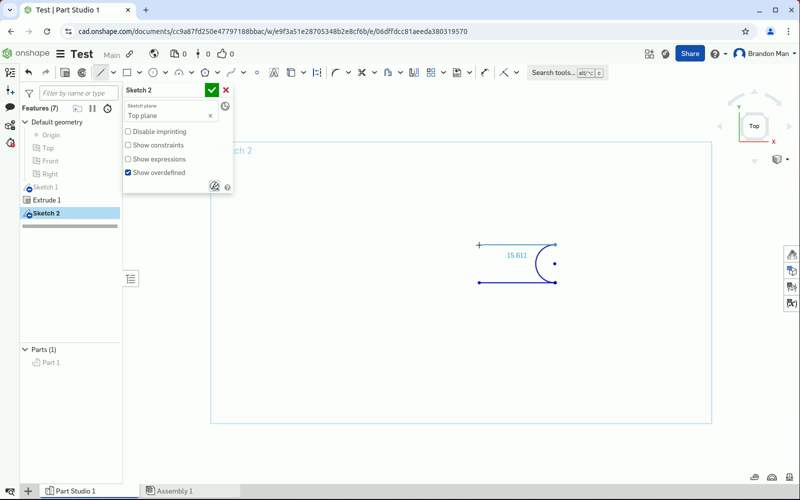
click(479, 244)
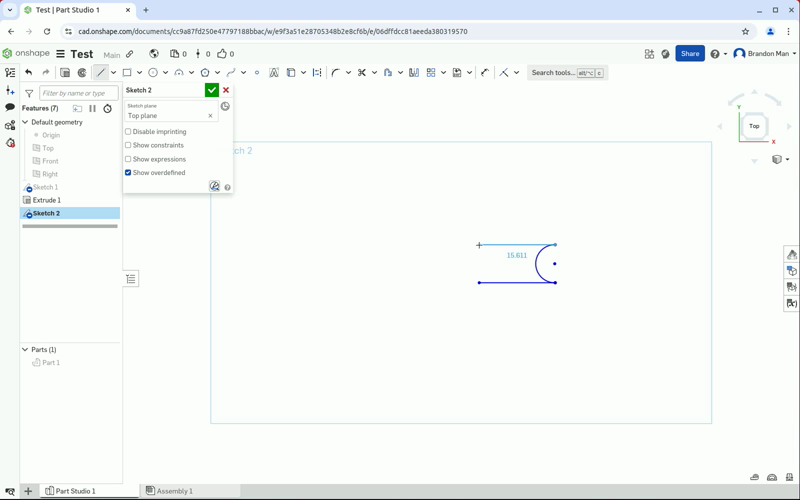
key_up(shift)
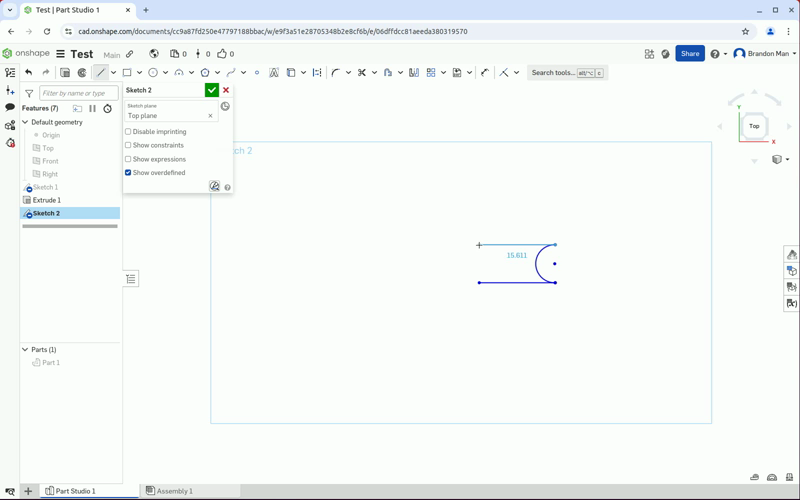
key(esc)
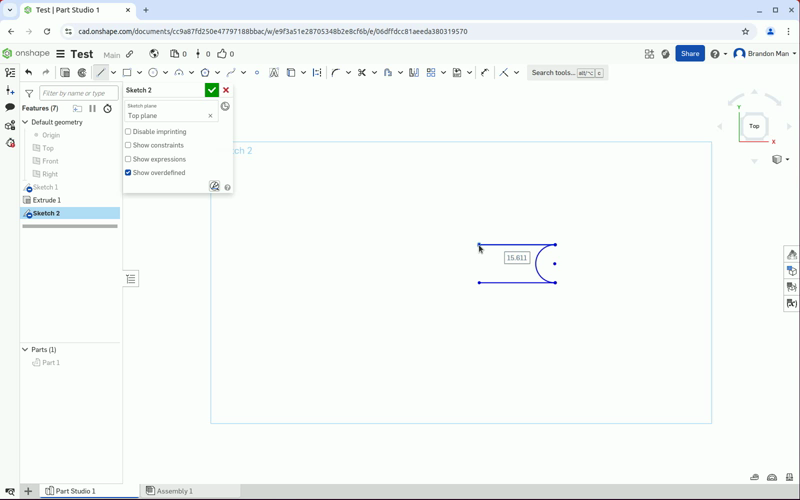
key(a)
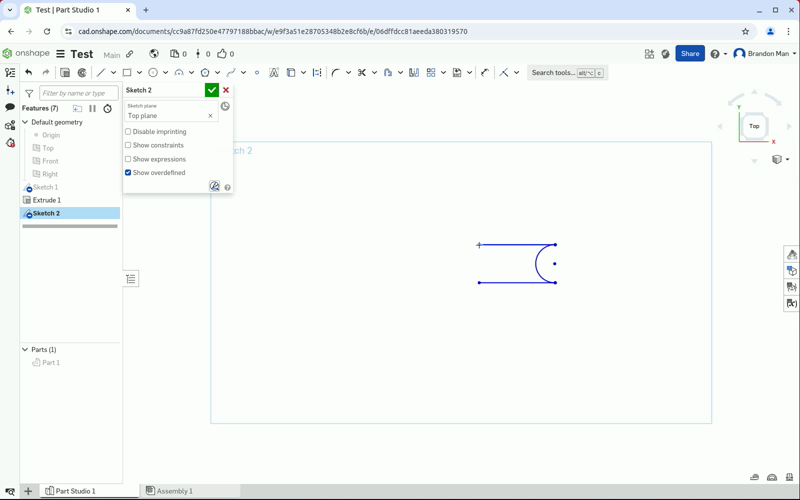
mouse_move(479, 244)
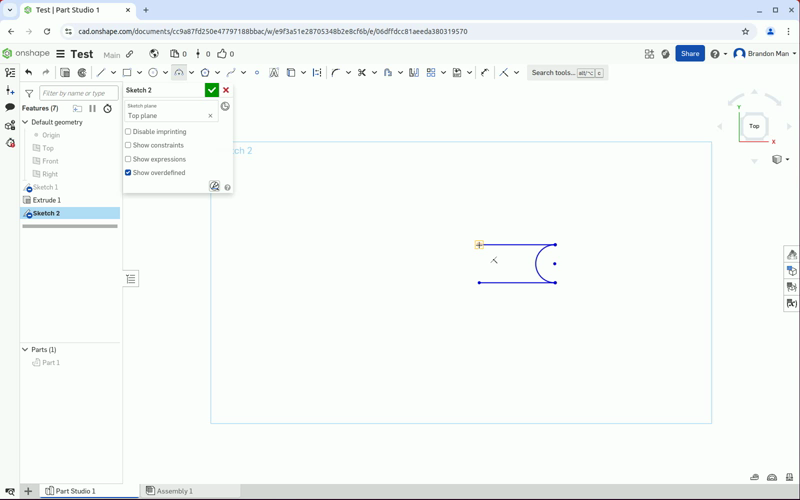
click(479, 244)
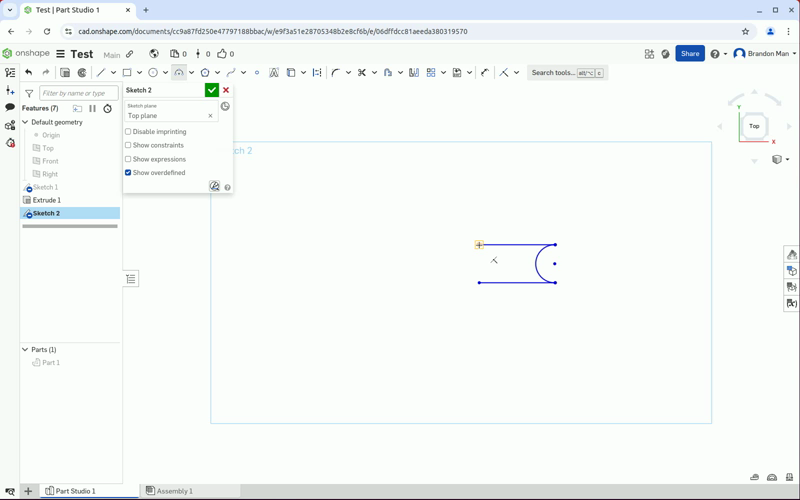
mouse_move(479, 282)
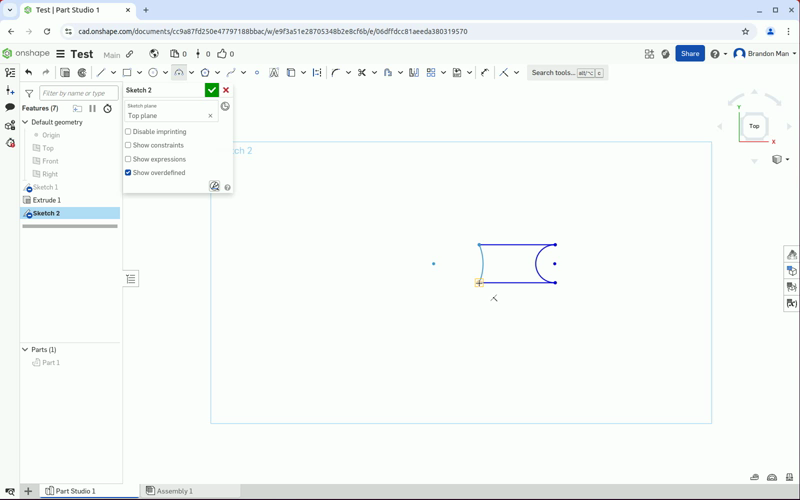
click(479, 282)
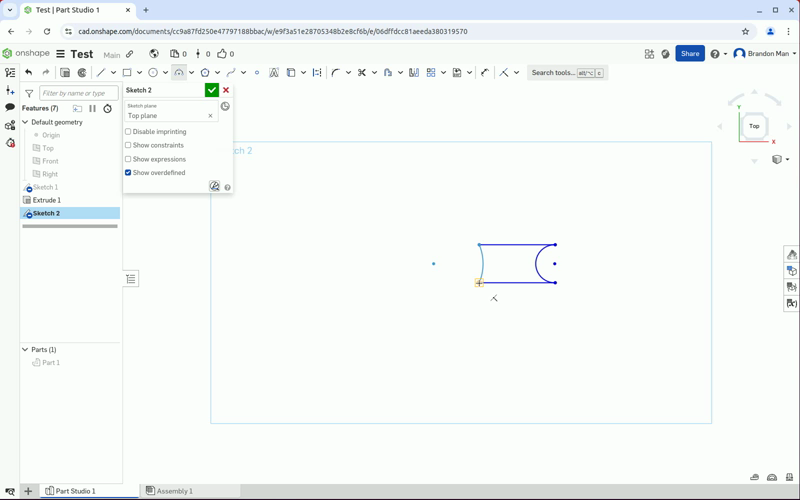
key_down(shift)
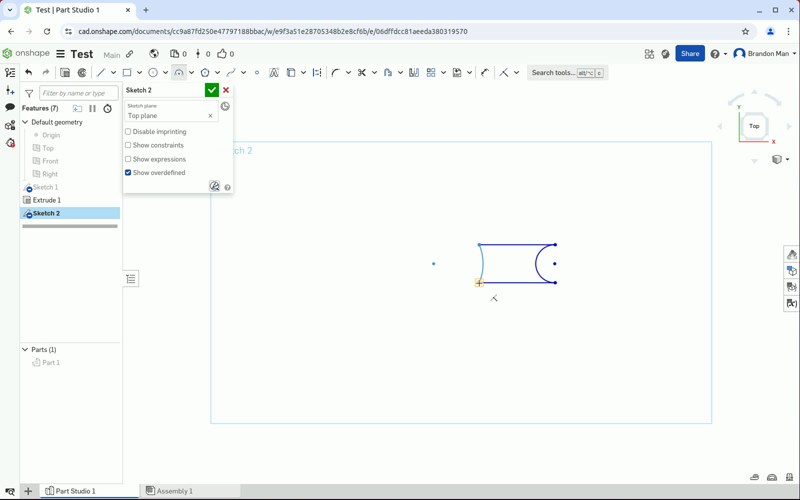
mouse_move(498, 264)
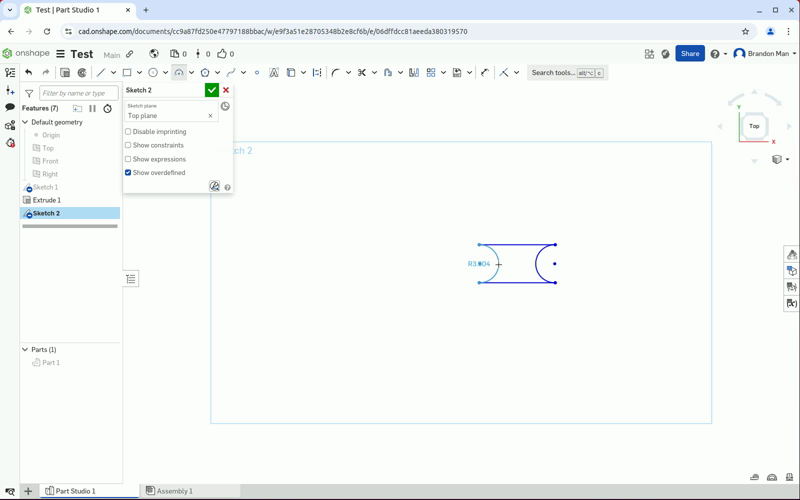
click(498, 264)
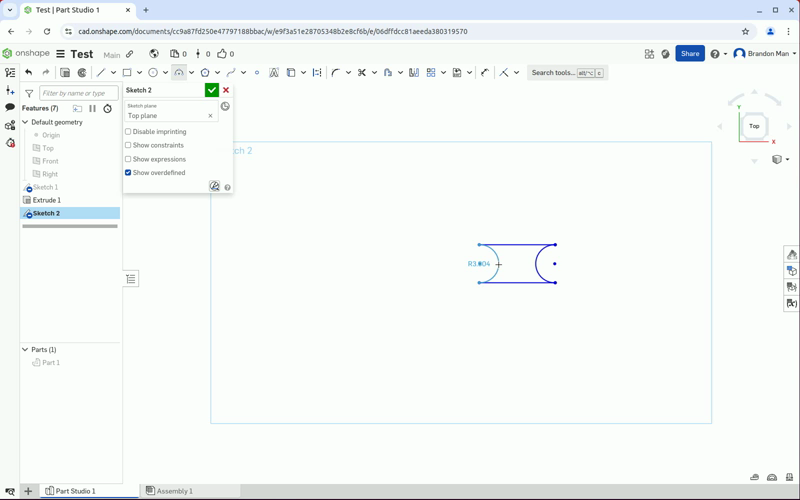
key_up(shift)
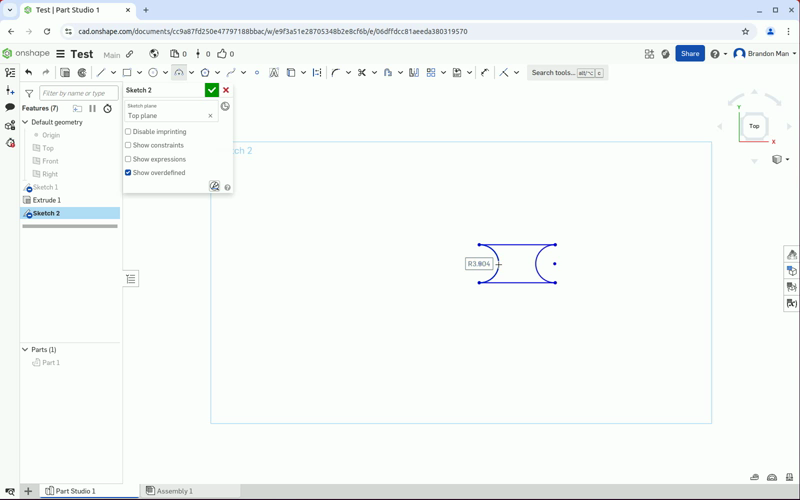
key(esc)
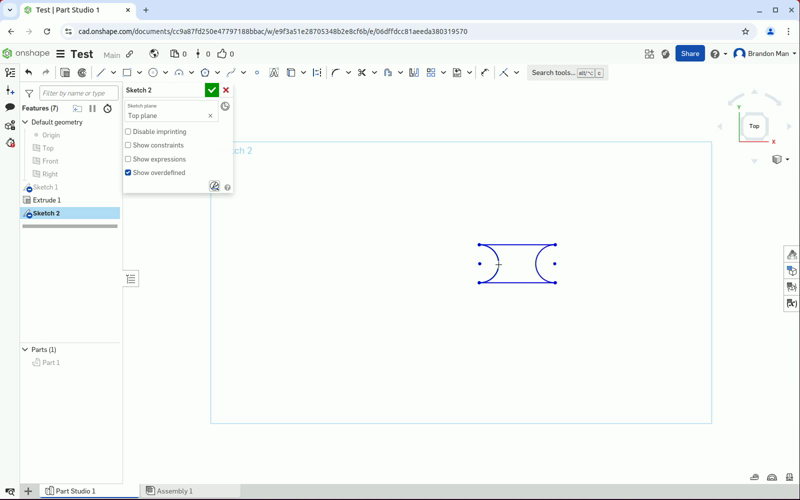
mouse_move(492, 257)
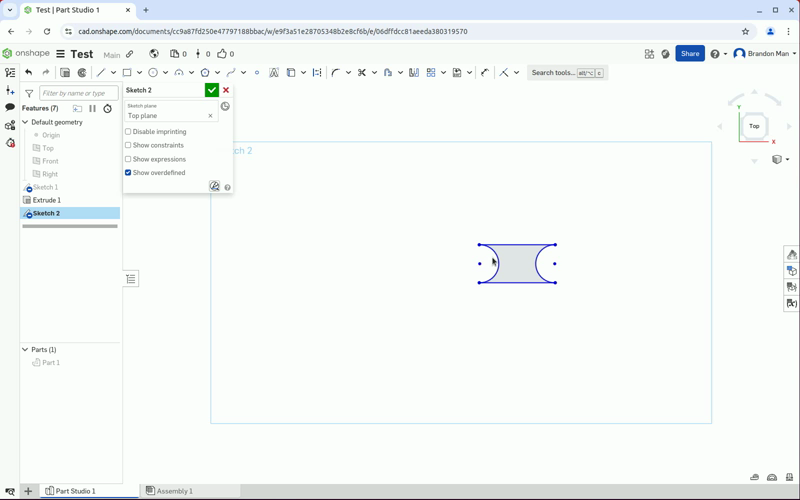
scroll(6)
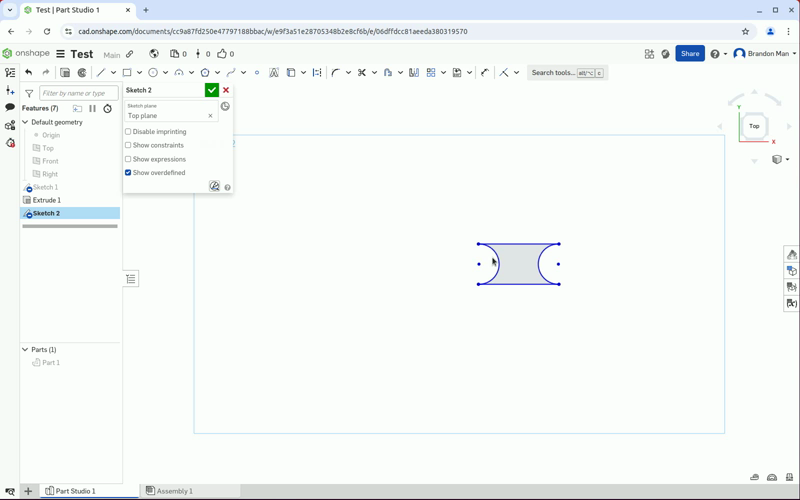
scroll(6)
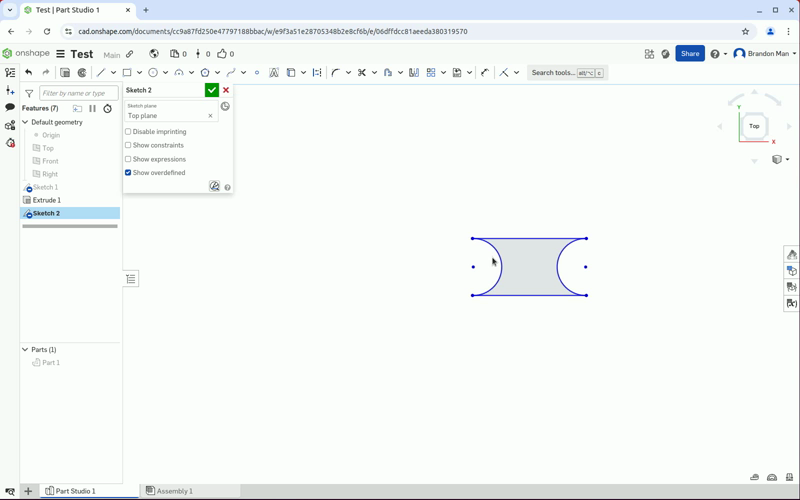
scroll(6)
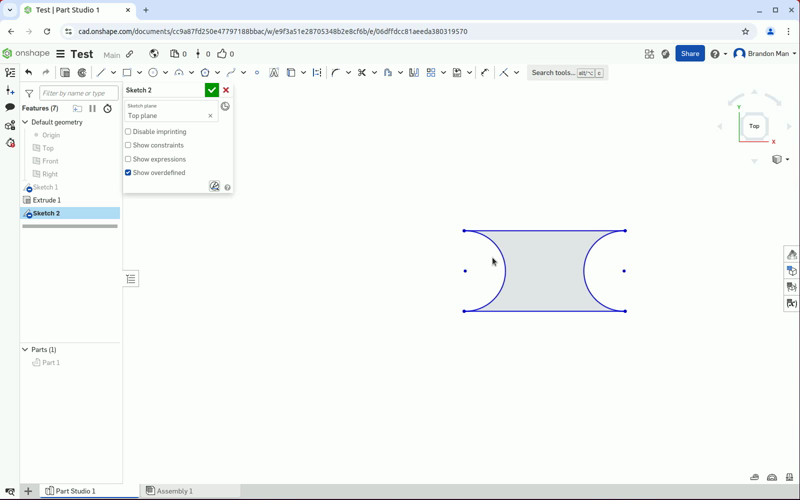
scroll(6)
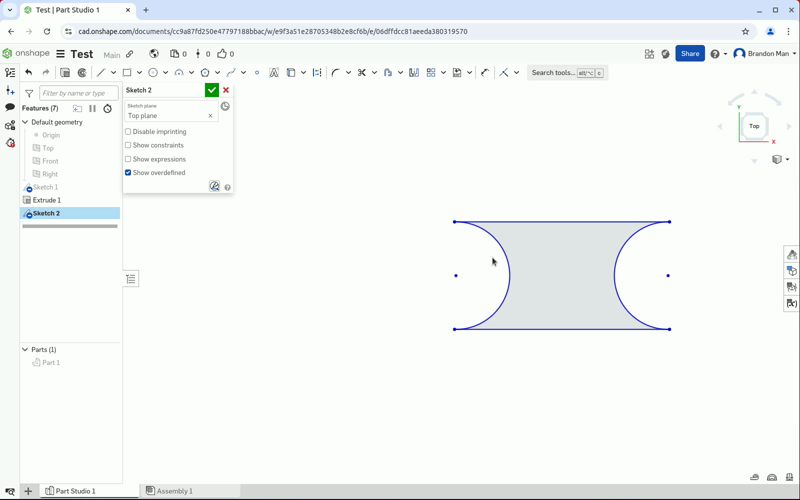
scroll(6)
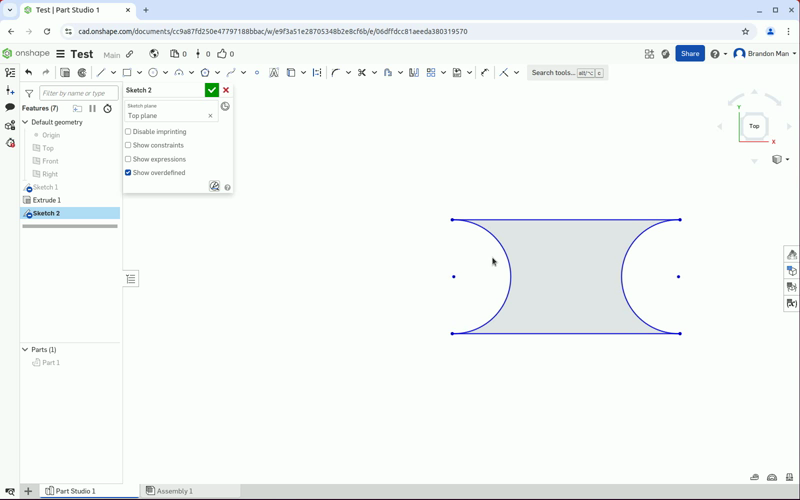
scroll(6)
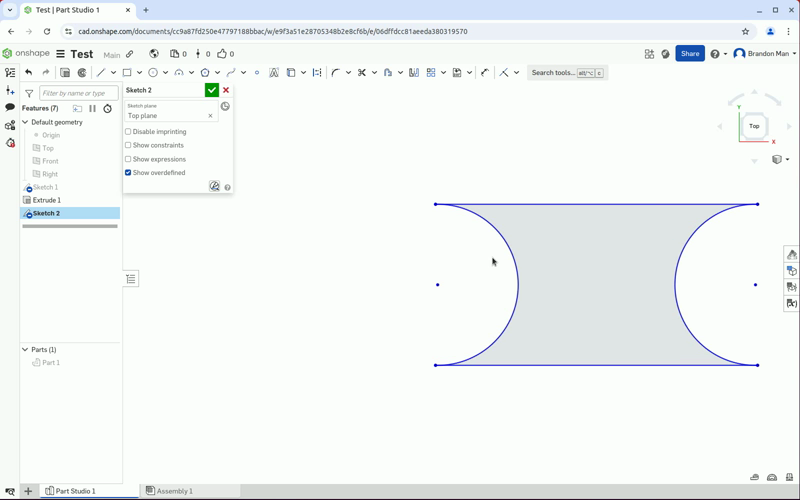
scroll(6)
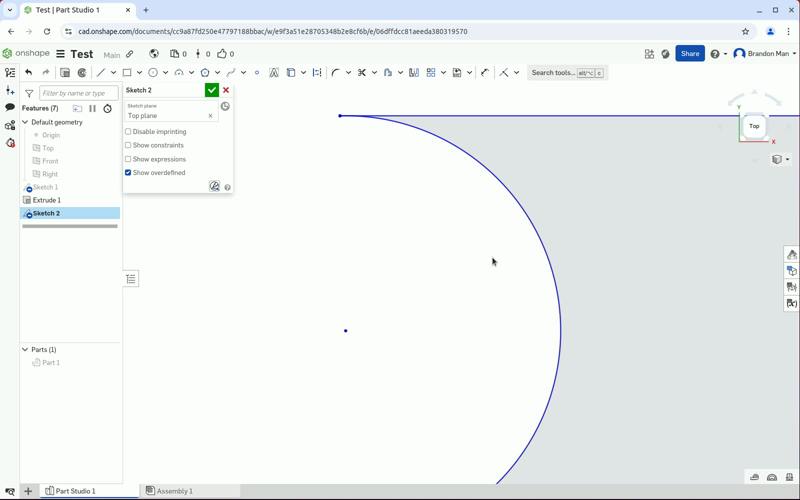
click(492, 257)
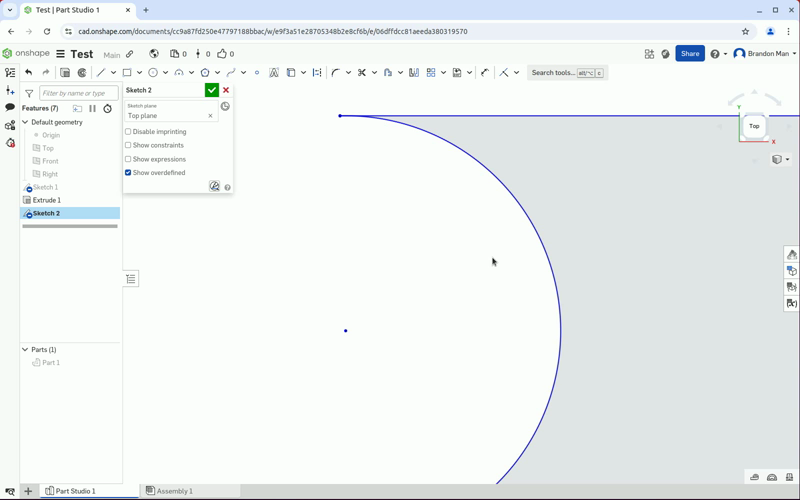
scroll(-6)
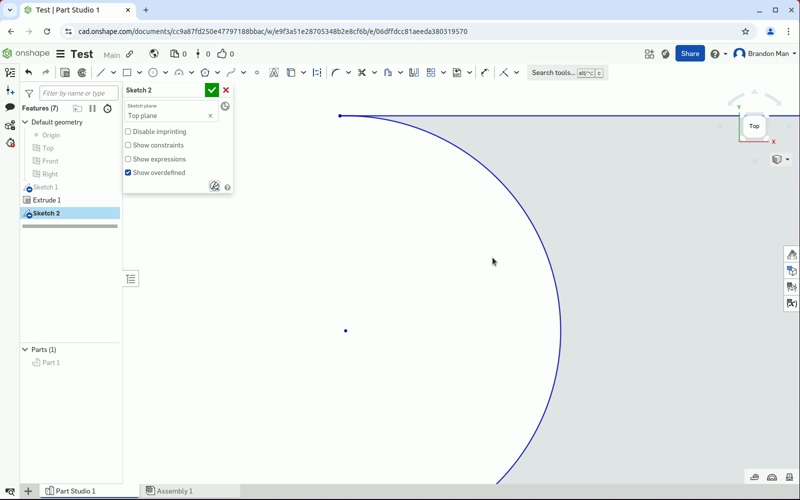
scroll(-6)
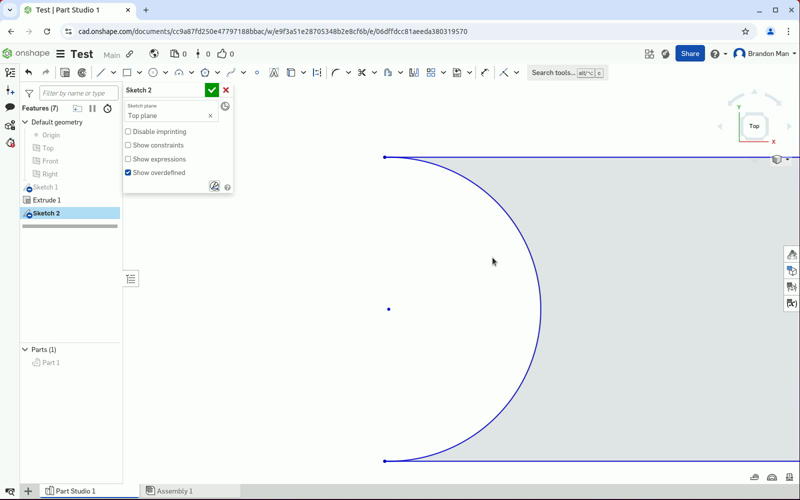
scroll(-6)
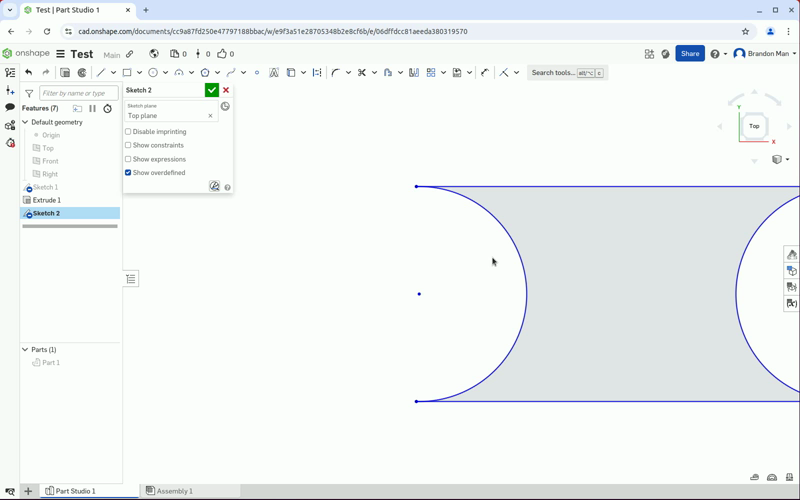
scroll(-6)
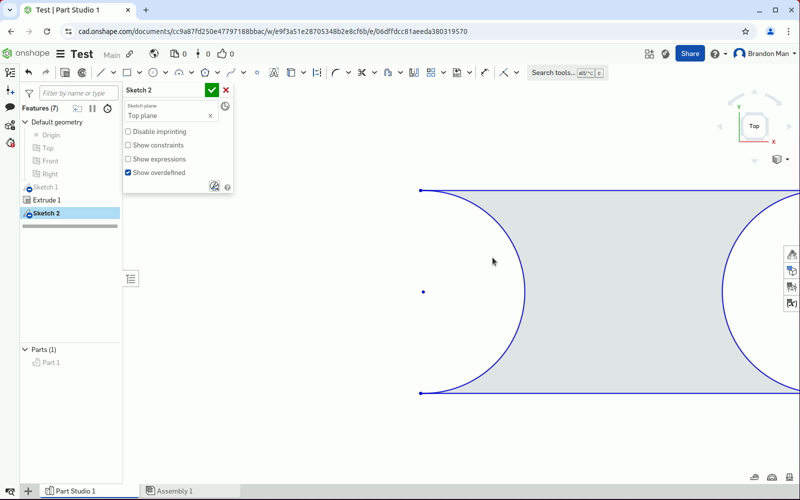
scroll(-6)
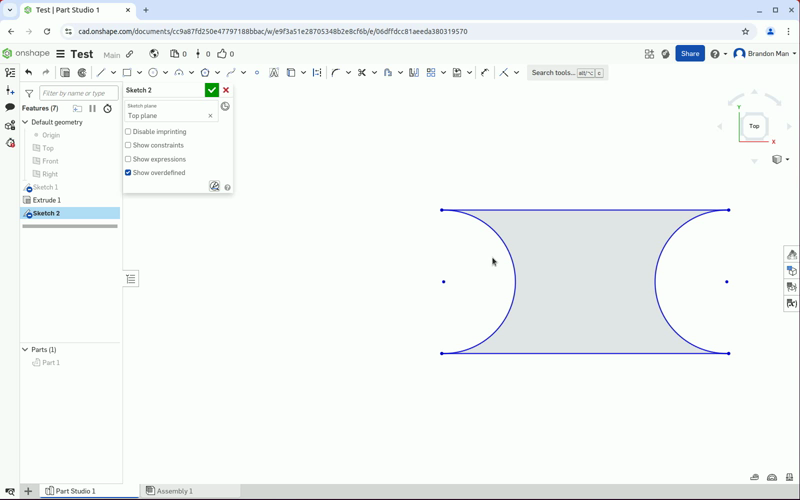
scroll(-6)
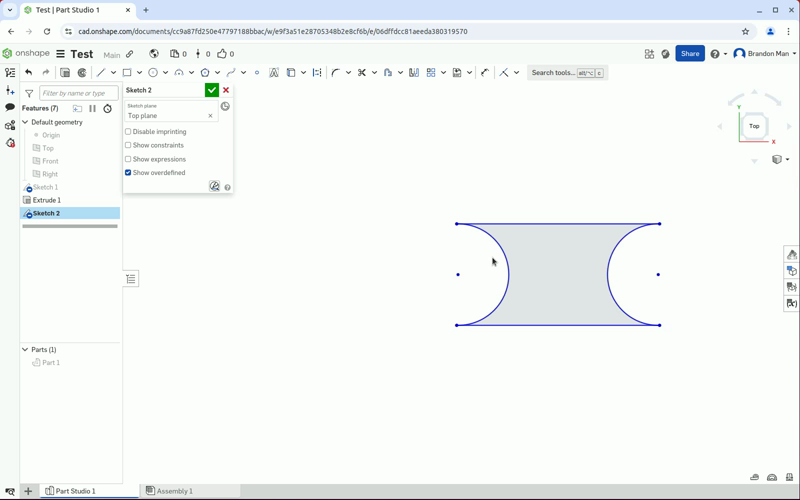
scroll(-6)
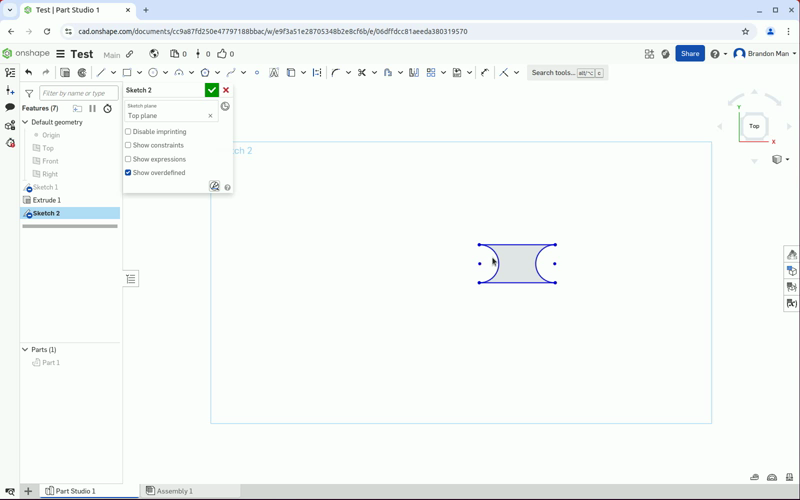
mouse_move(73, 352)
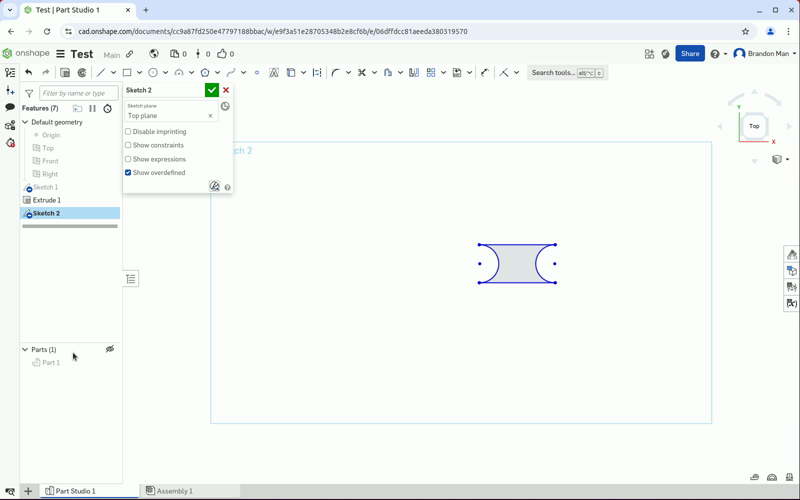
key(shift+y)
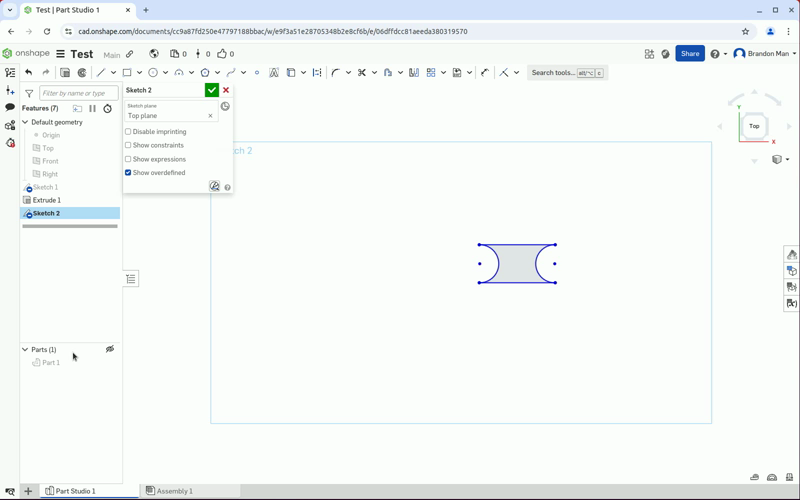
key(shift+e)
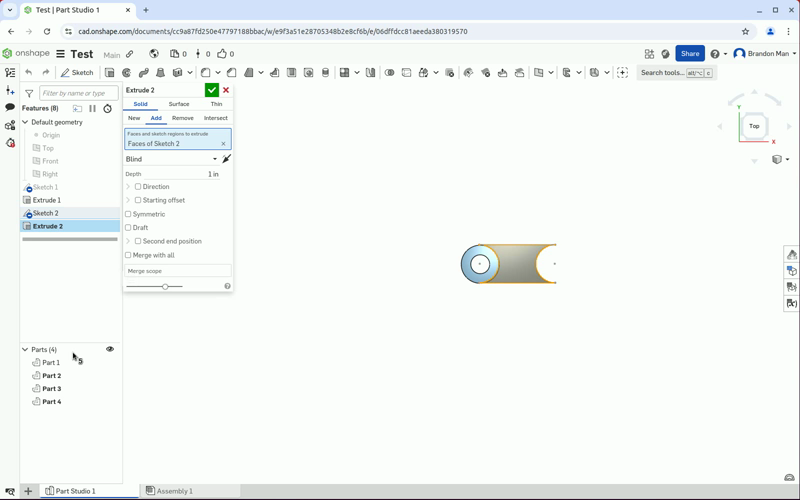
mouse_move(143, 106)
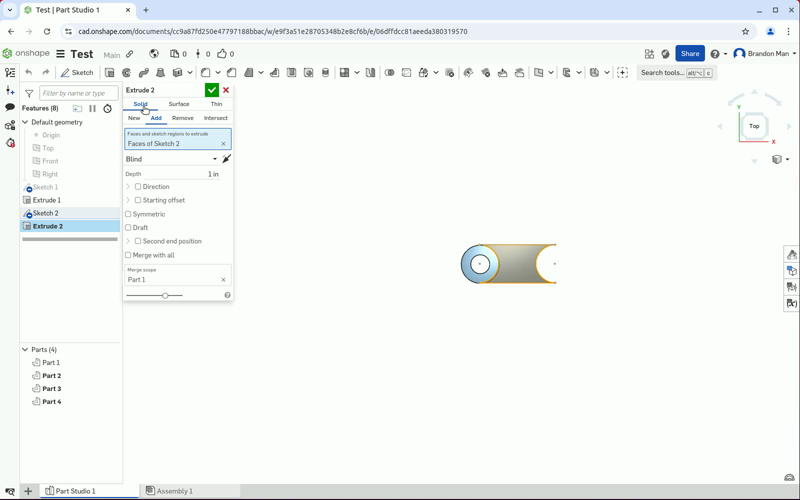
click(143, 106)
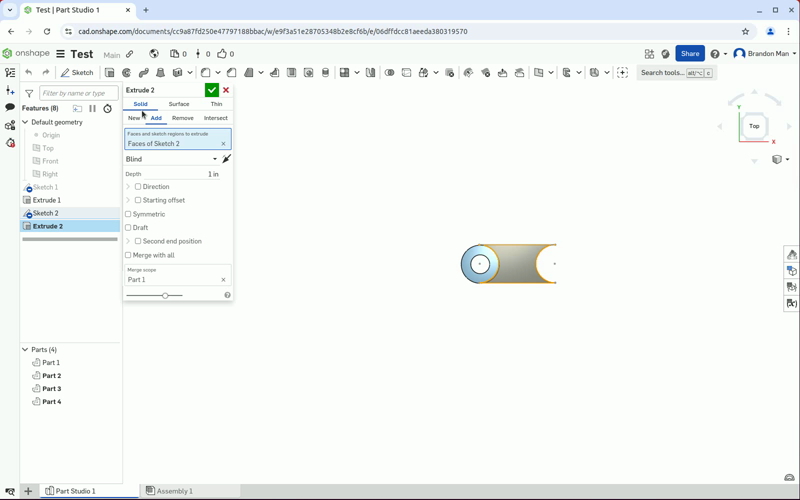
mouse_move(137, 120)
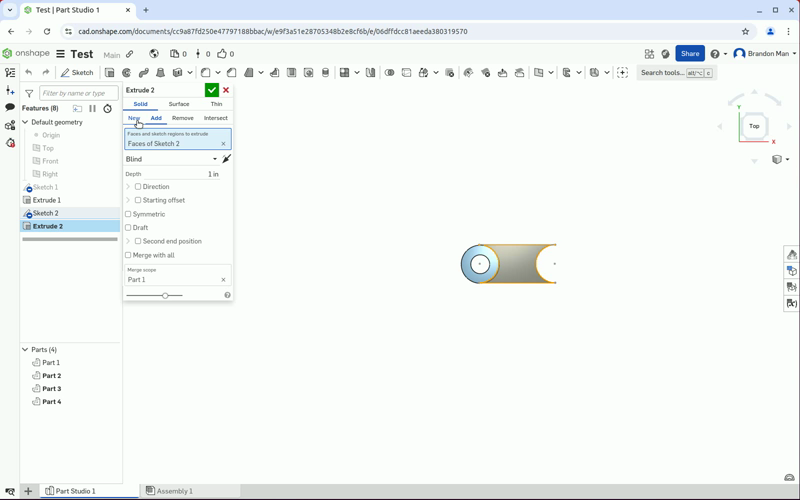
click(137, 120)
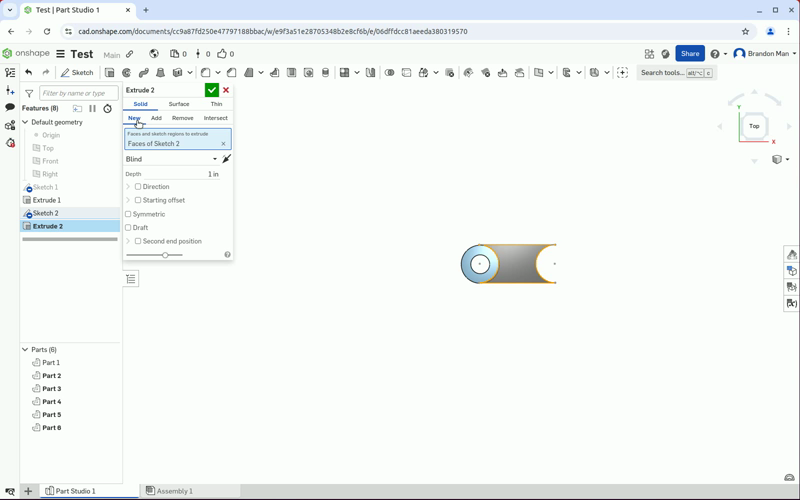
key(tab, 4)
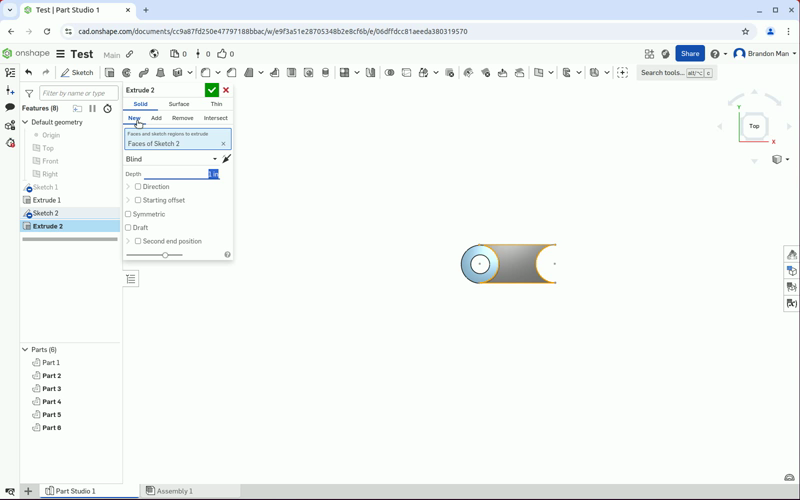
text(3.851)
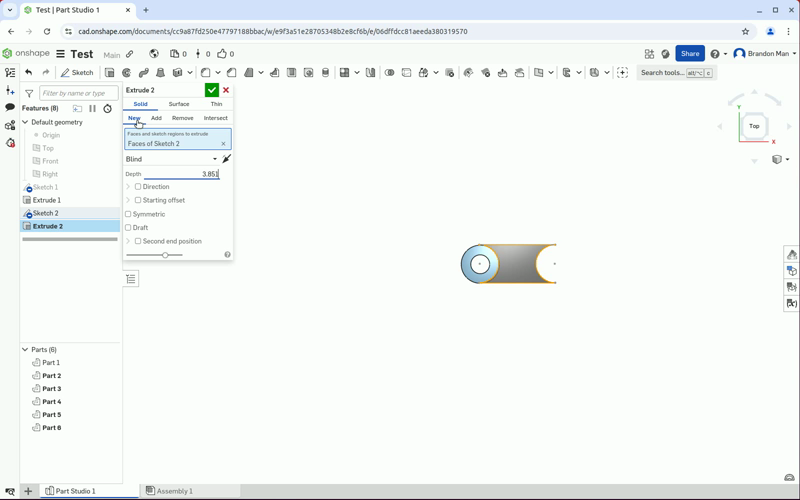
key(enter)
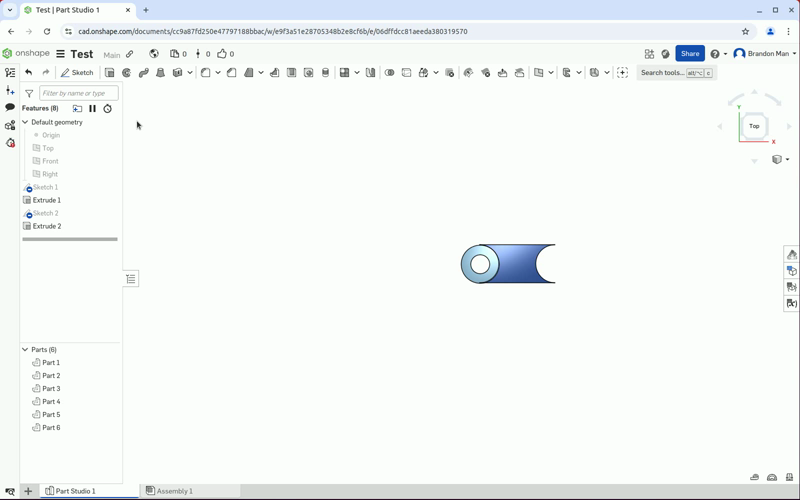
key(shift+h)
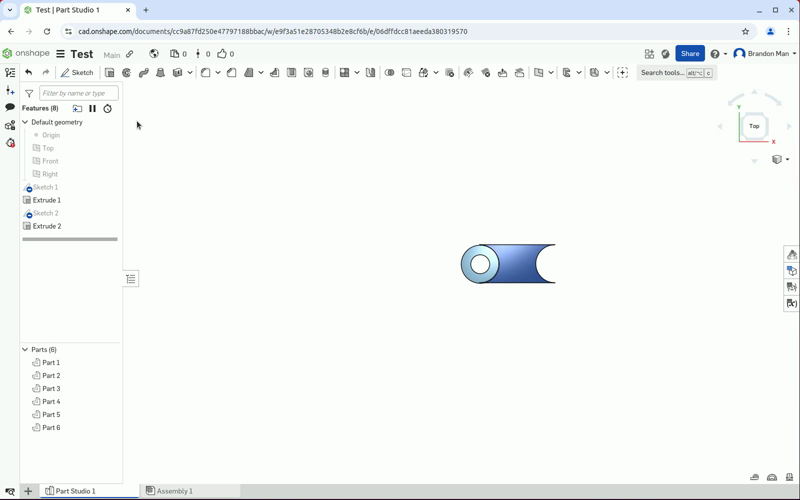
key(shift+h)
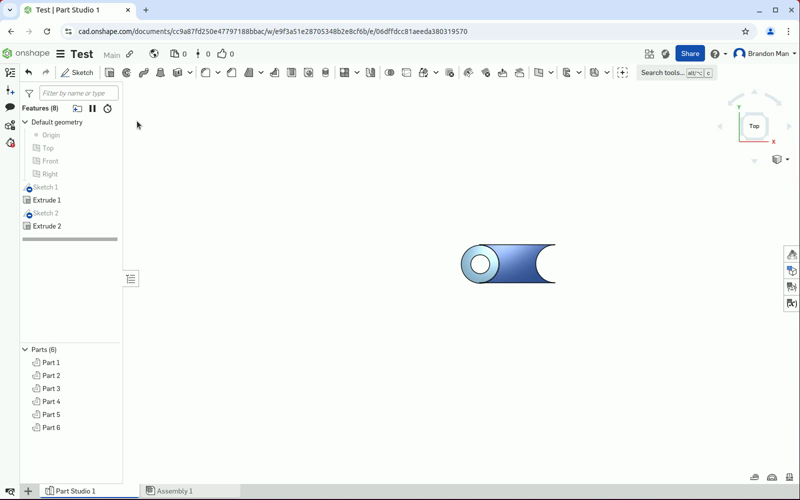
mouse_move(73, 189)
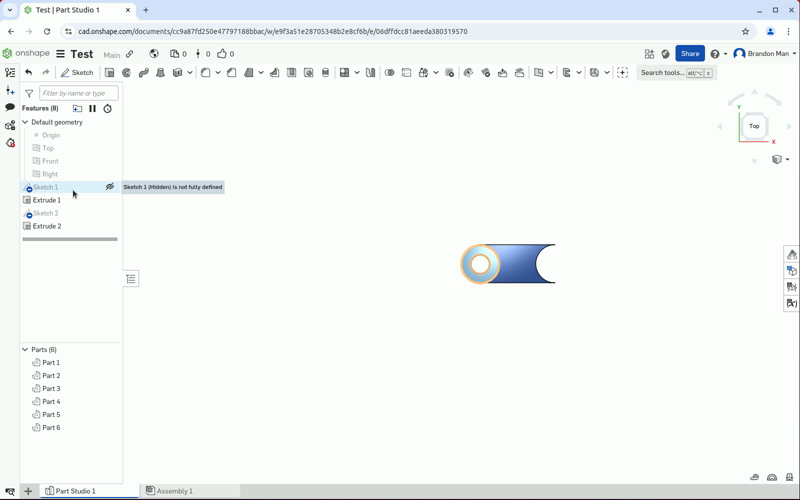
click(73, 189)
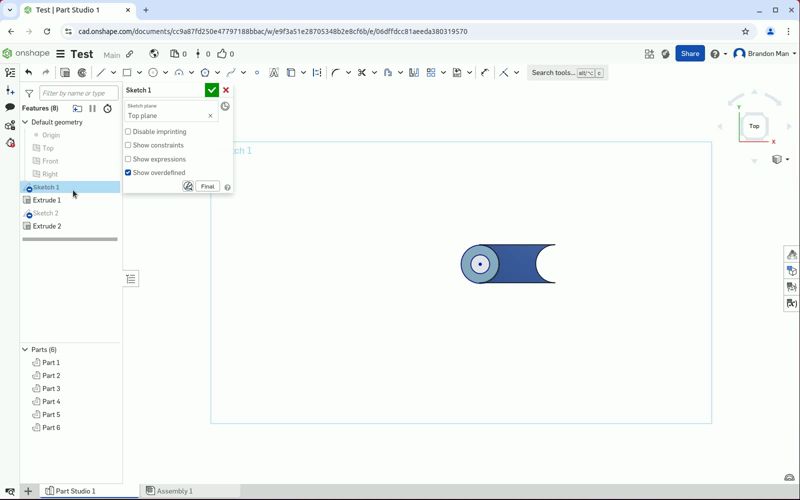
mouse_move(229, 92)
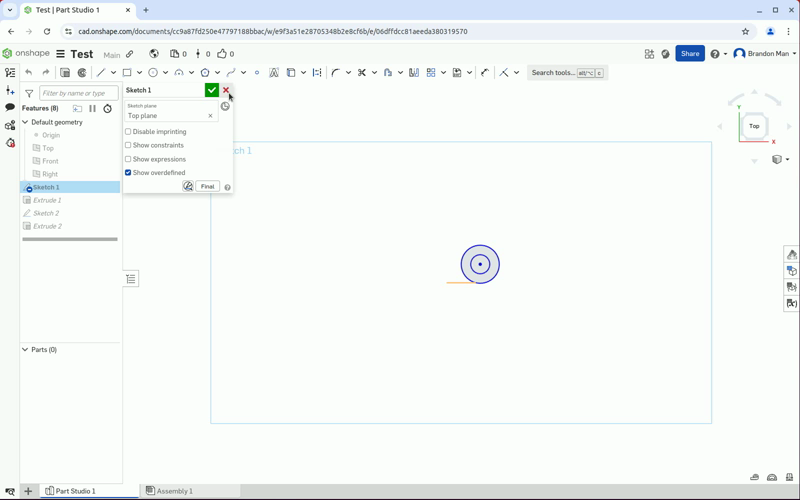
click(229, 92)
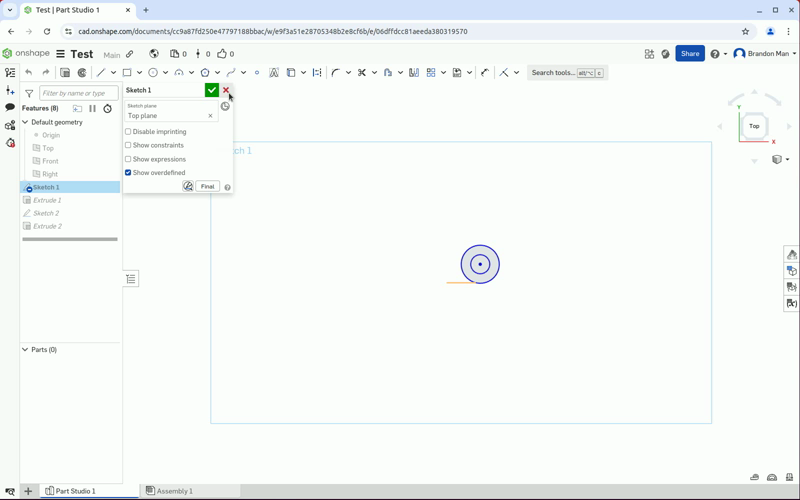
key(shift+s)
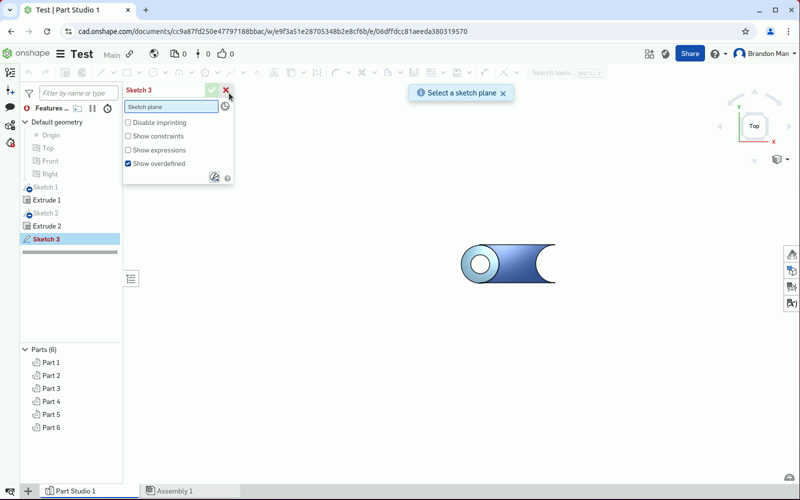
mouse_move(73, 150)
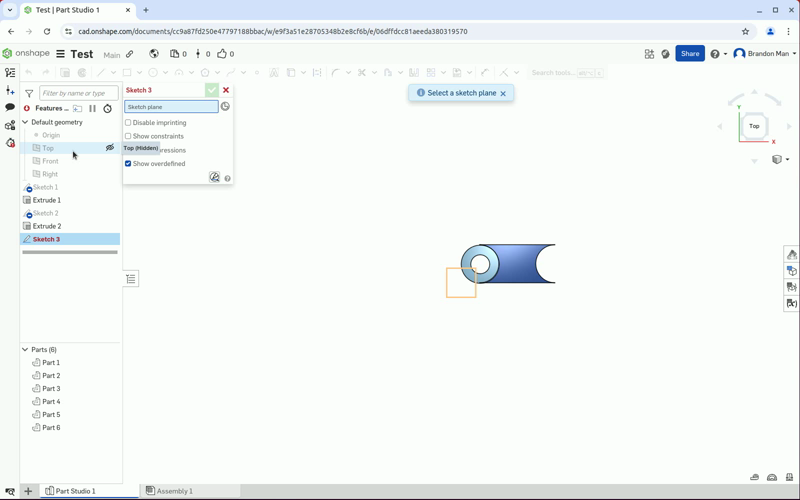
click(73, 150)
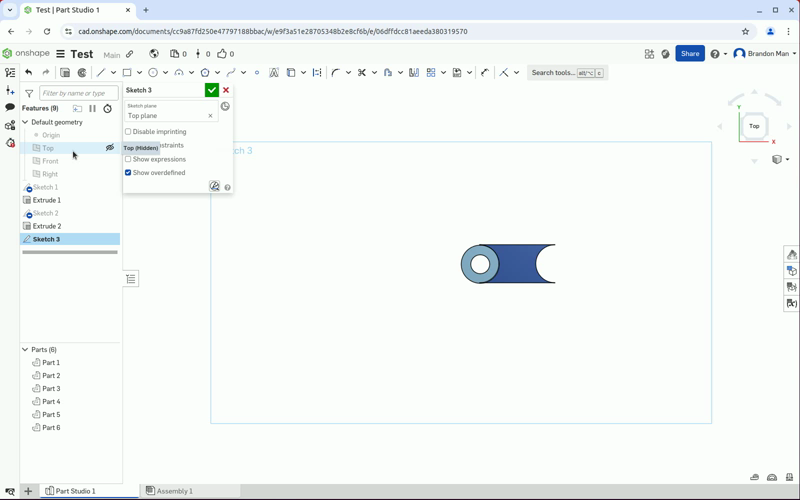
mouse_move(73, 352)
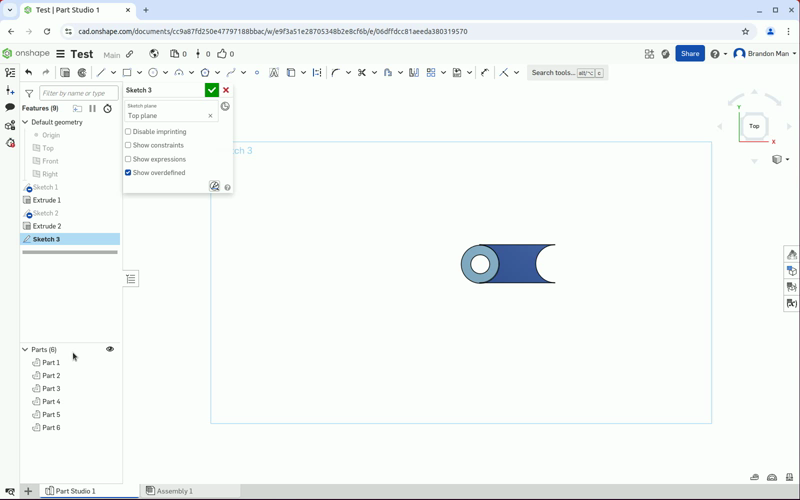
key(y)
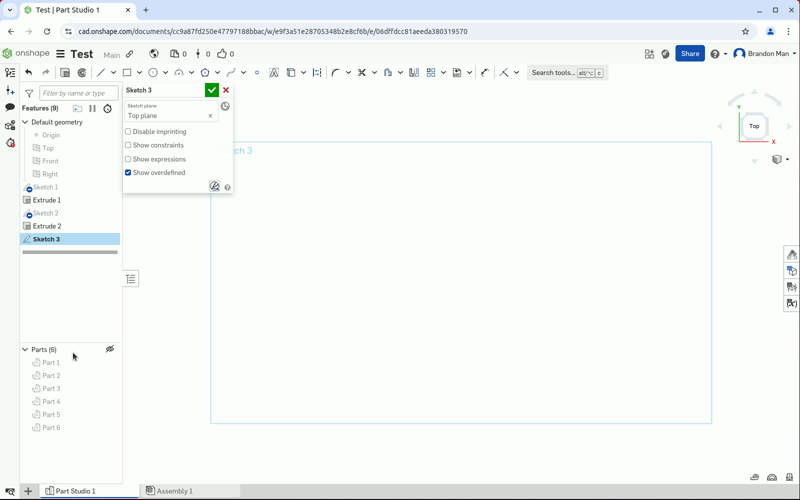
key(c)
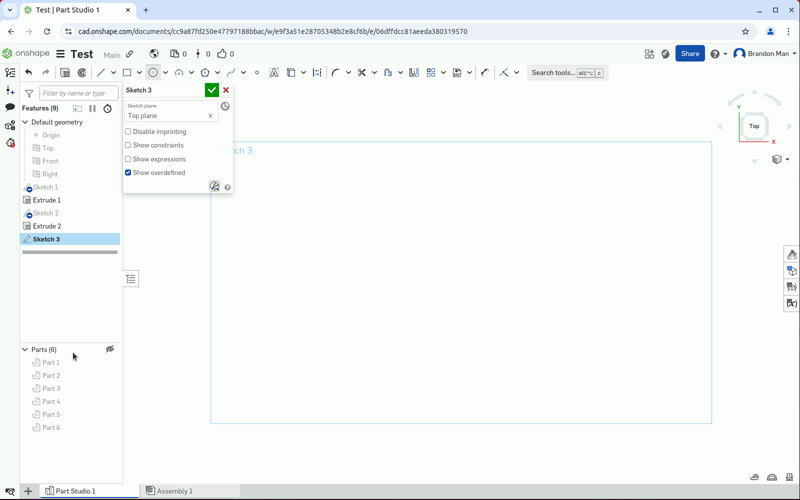
key_down(shift)
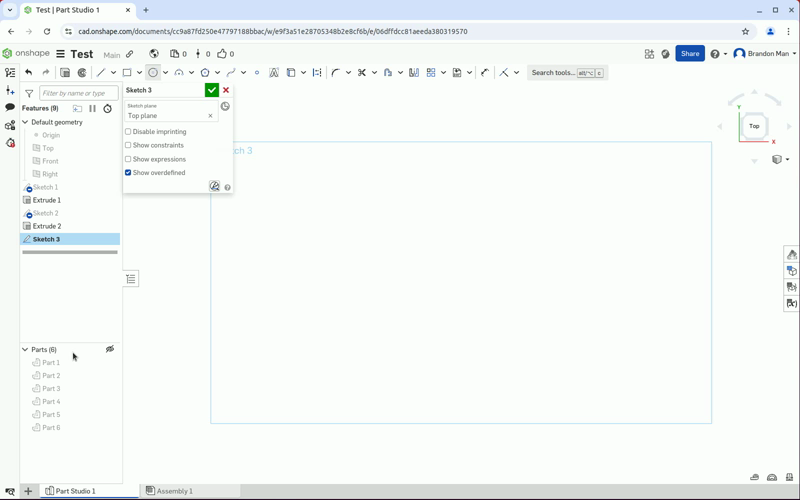
mouse_move(555, 264)
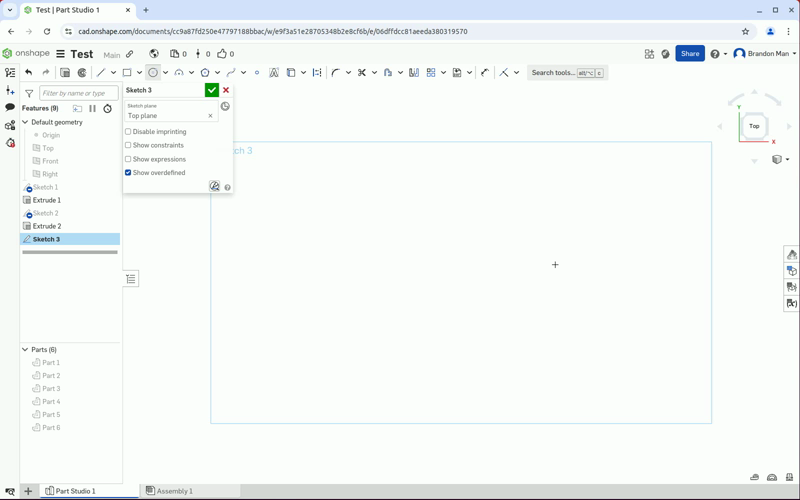
click(555, 264)
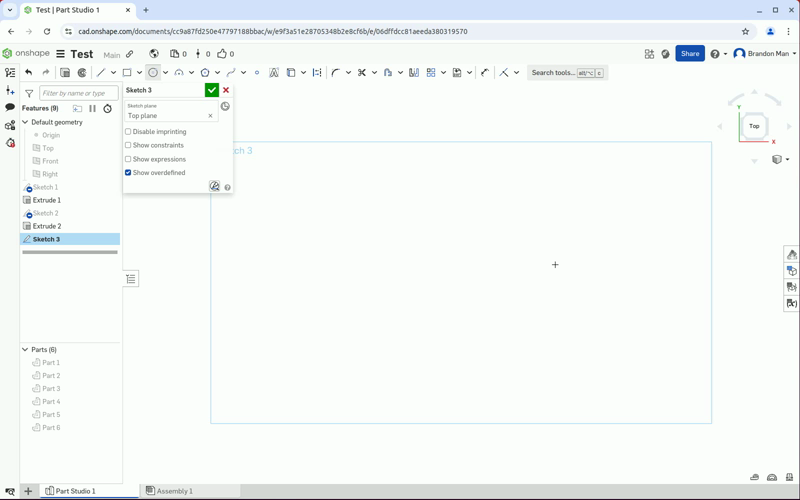
key_up(shift)
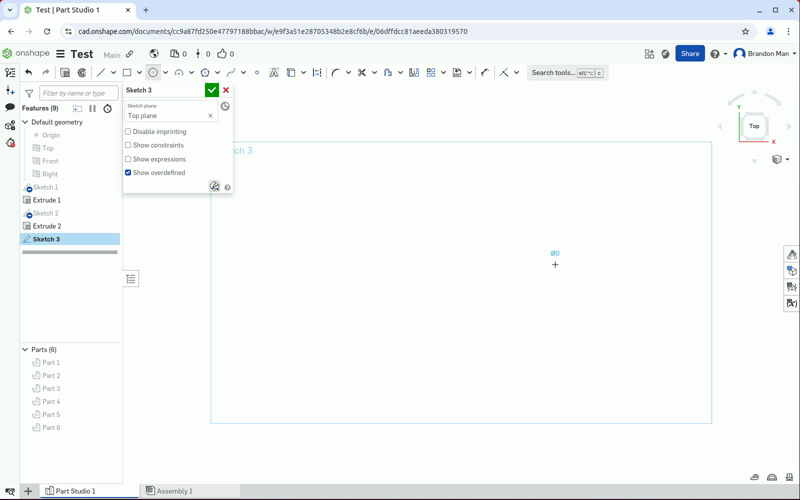
mouse_move(573, 264)
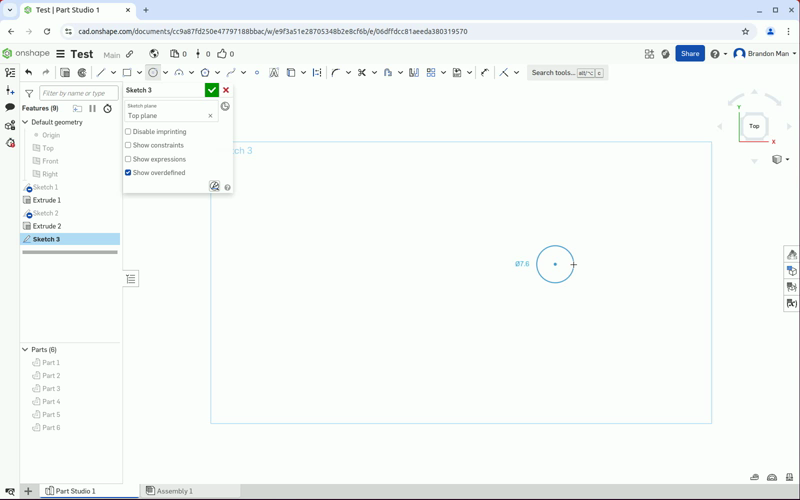
click(573, 264)
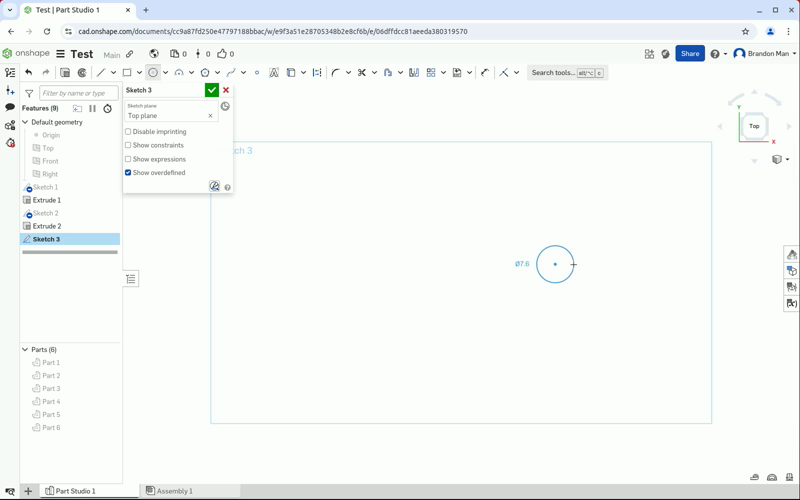
key(esc)
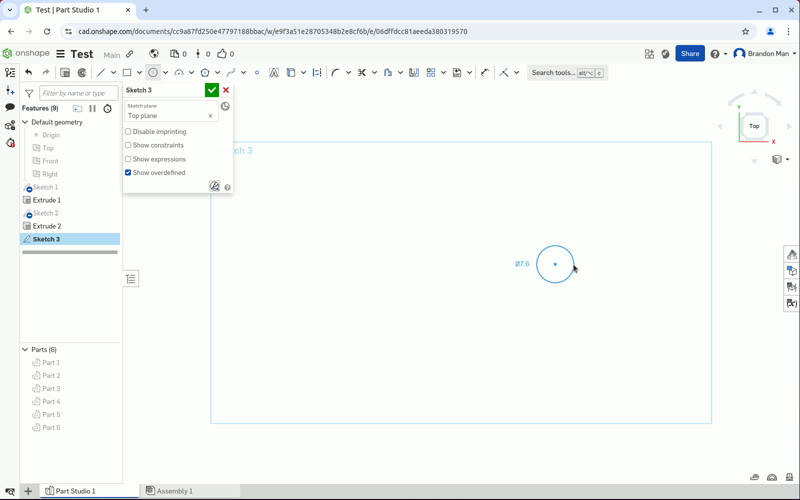
key(c)
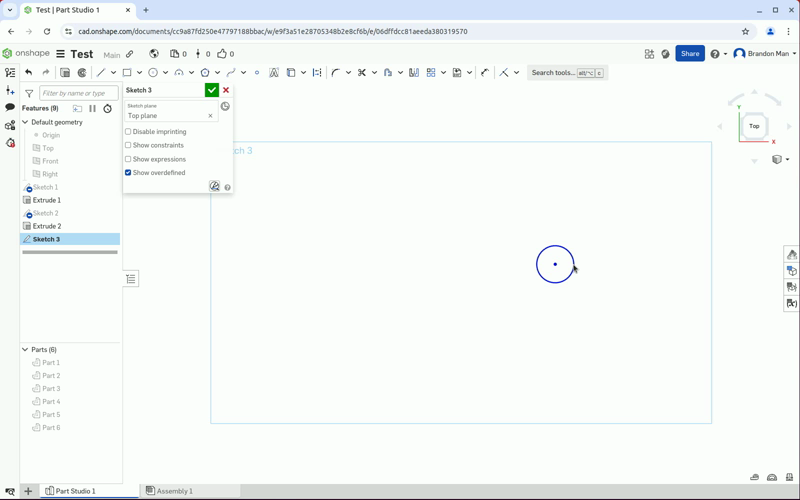
key_down(shift)
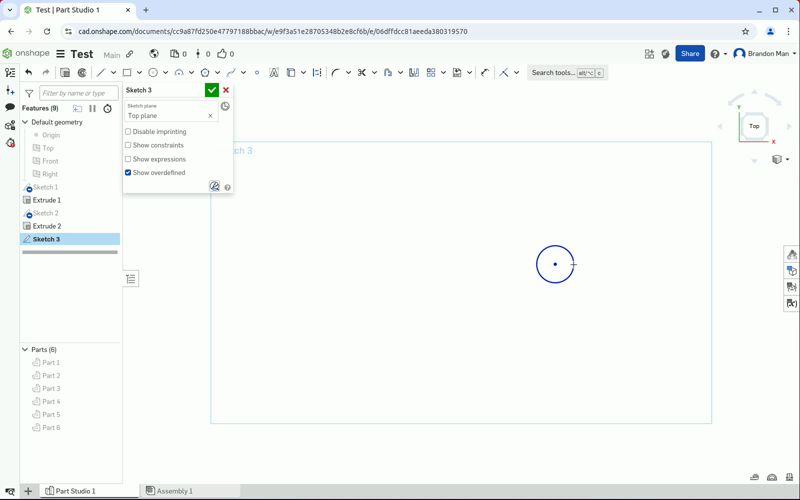
mouse_move(555, 264)
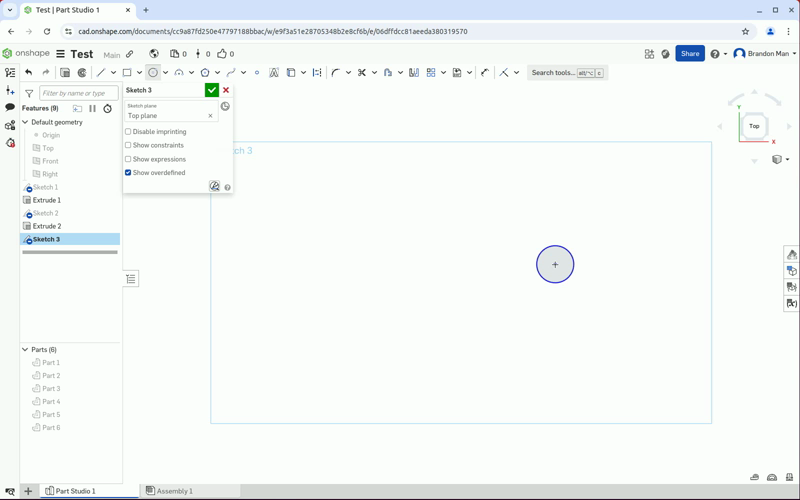
click(555, 264)
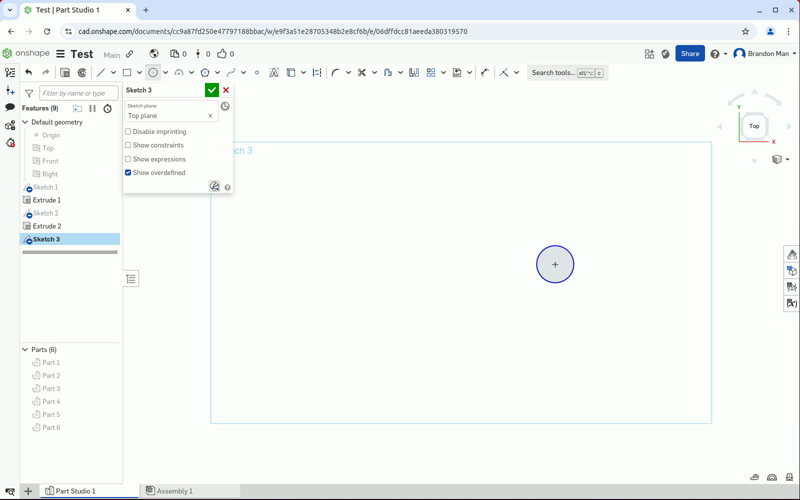
key_up(shift)
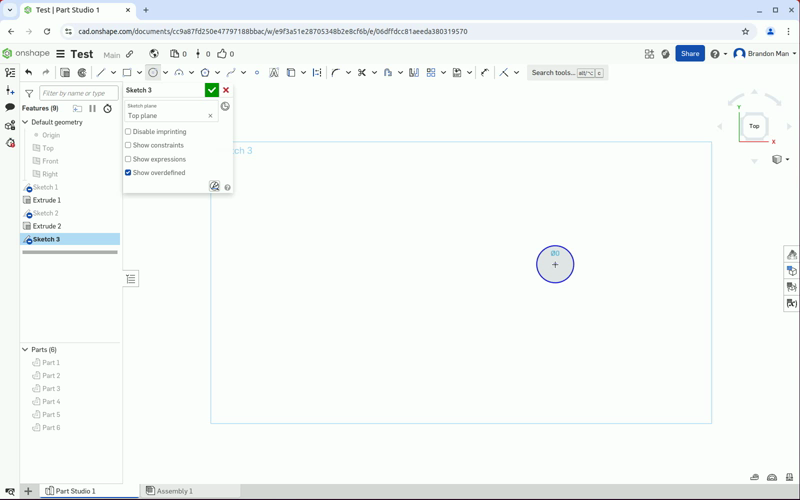
mouse_move(564, 264)
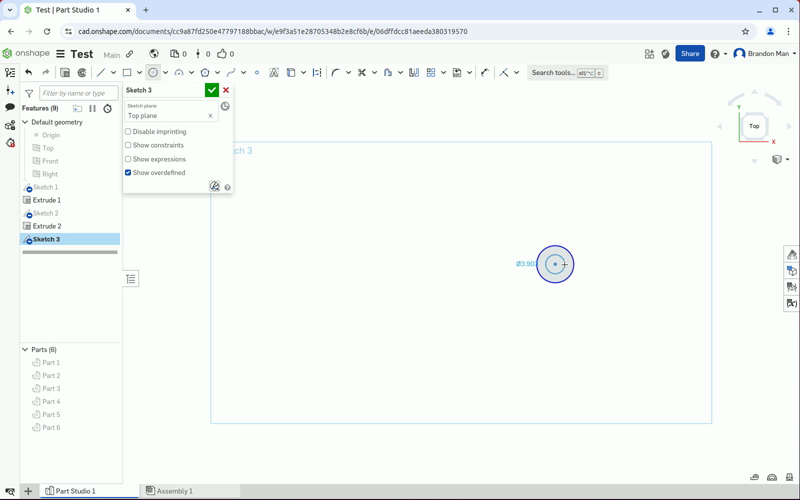
click(564, 264)
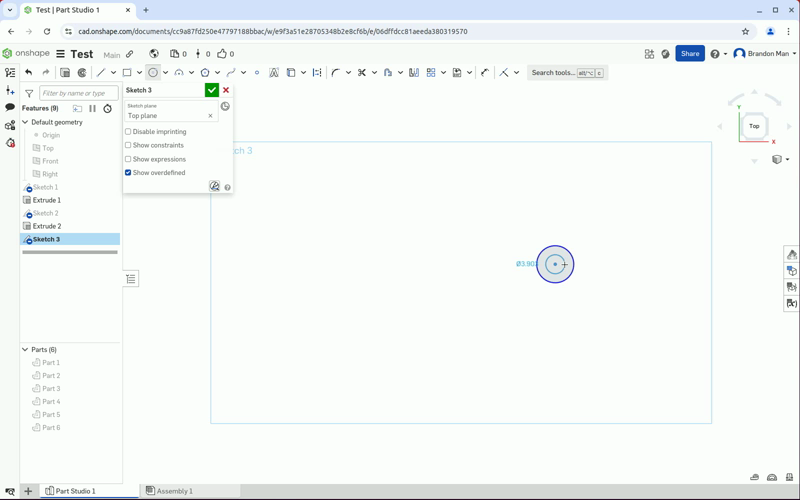
key(esc)
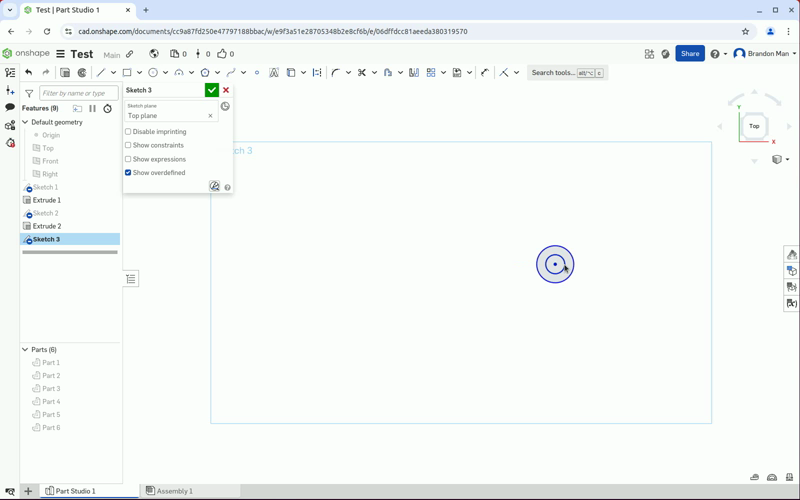
mouse_move(558, 249)
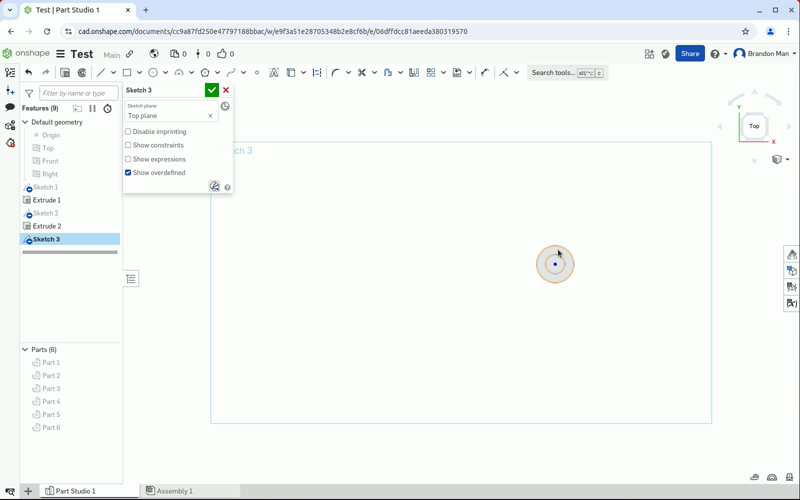
scroll(6)
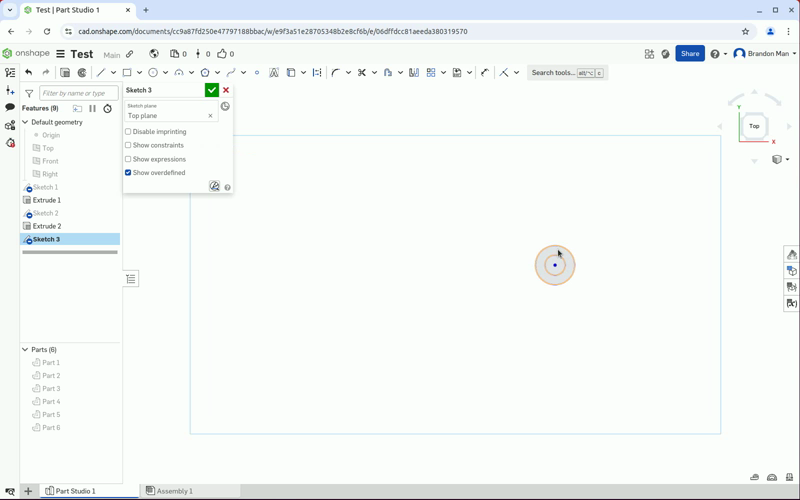
scroll(6)
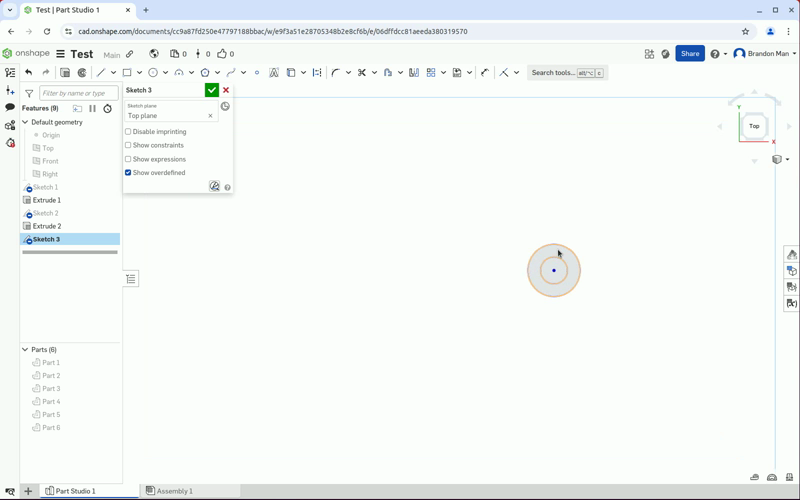
scroll(6)
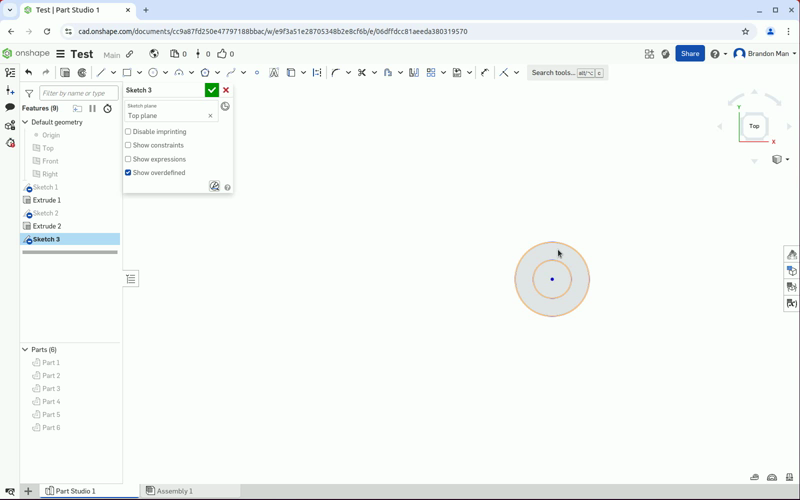
scroll(6)
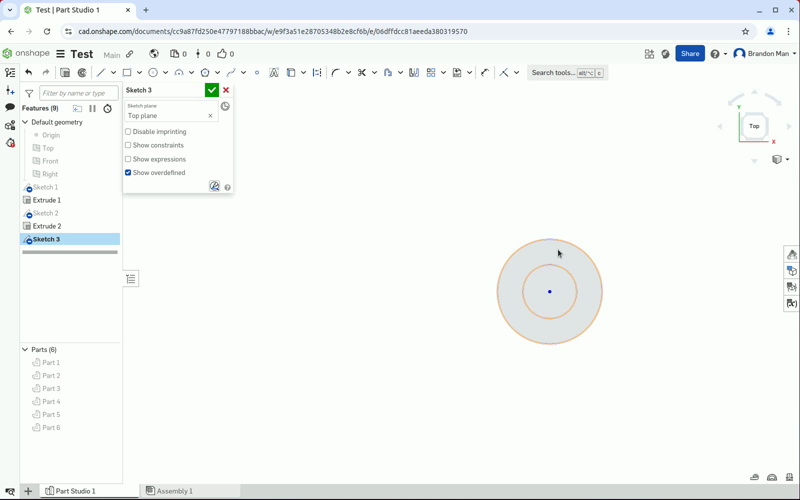
scroll(6)
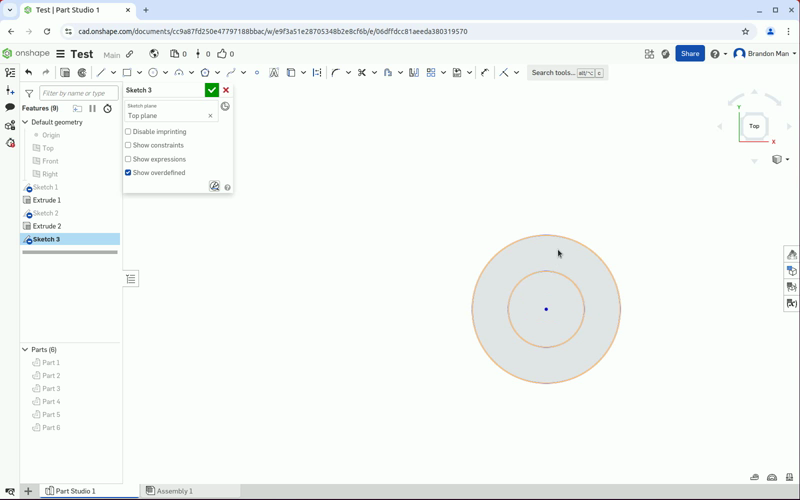
scroll(6)
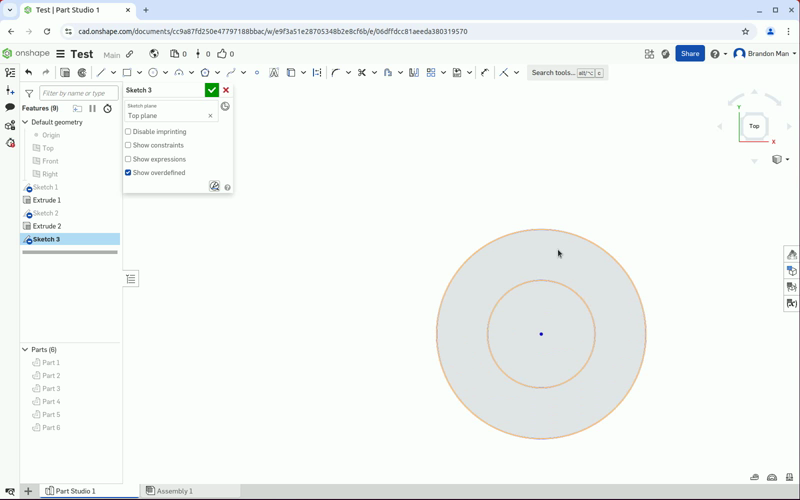
scroll(6)
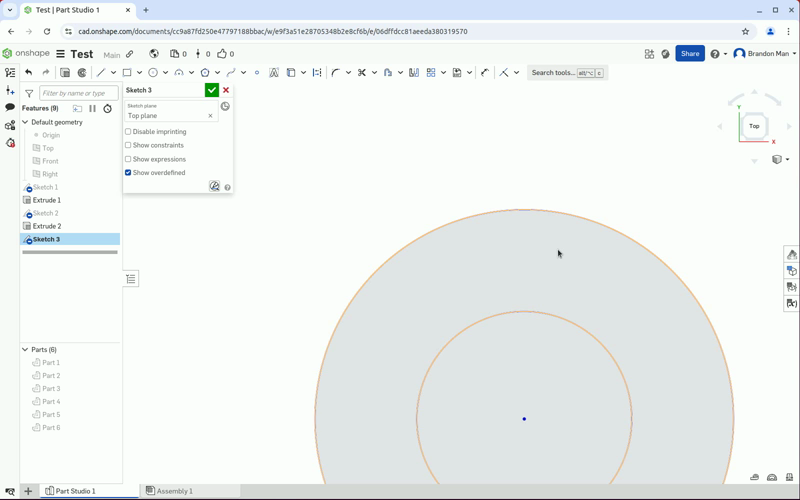
click(558, 249)
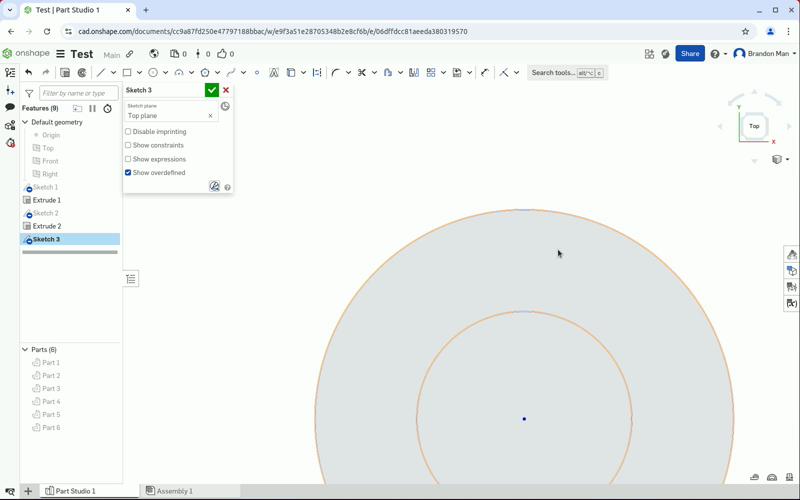
scroll(-6)
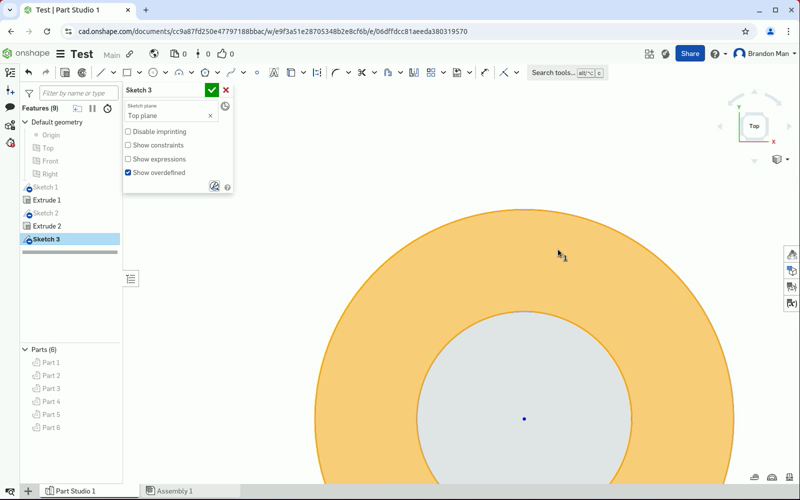
scroll(-6)
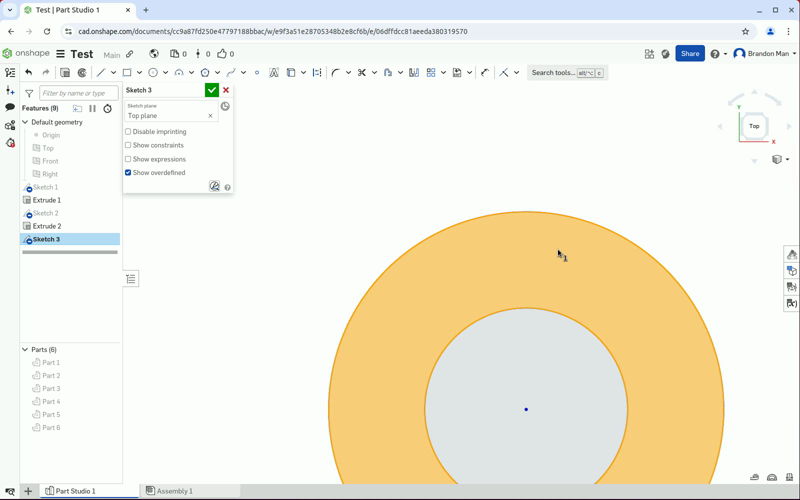
scroll(-6)
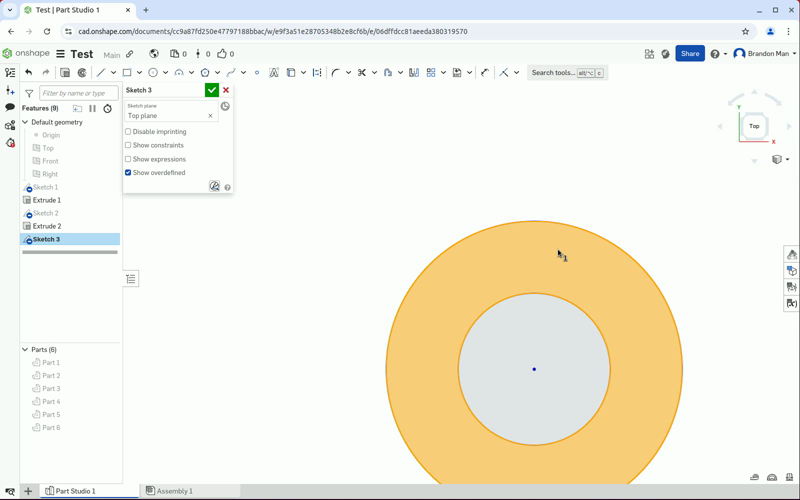
scroll(-6)
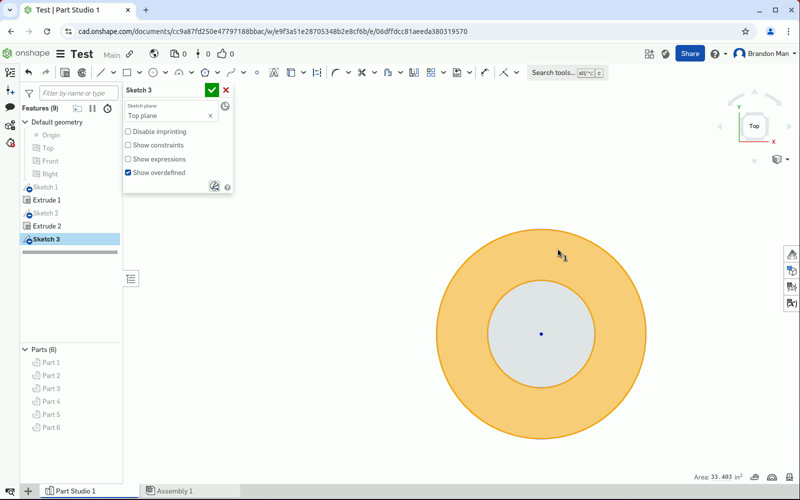
scroll(-6)
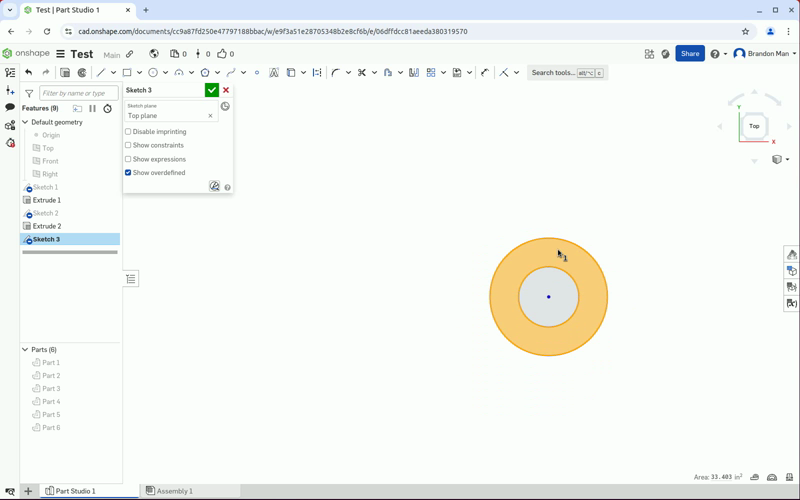
scroll(-6)
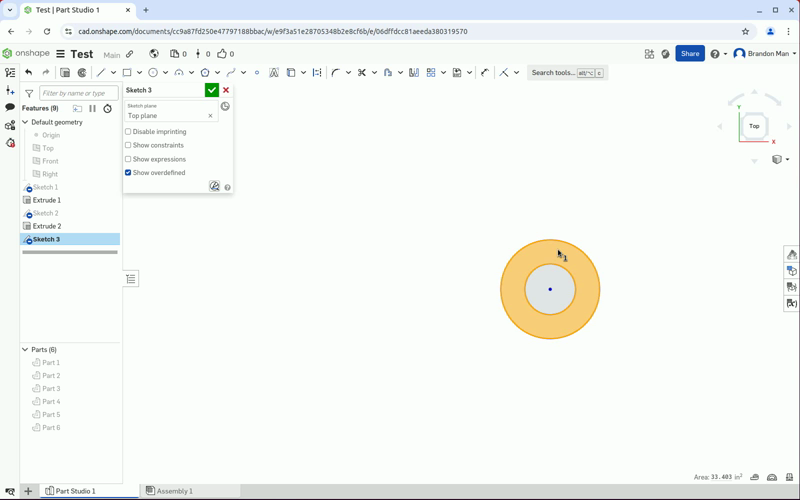
scroll(-6)
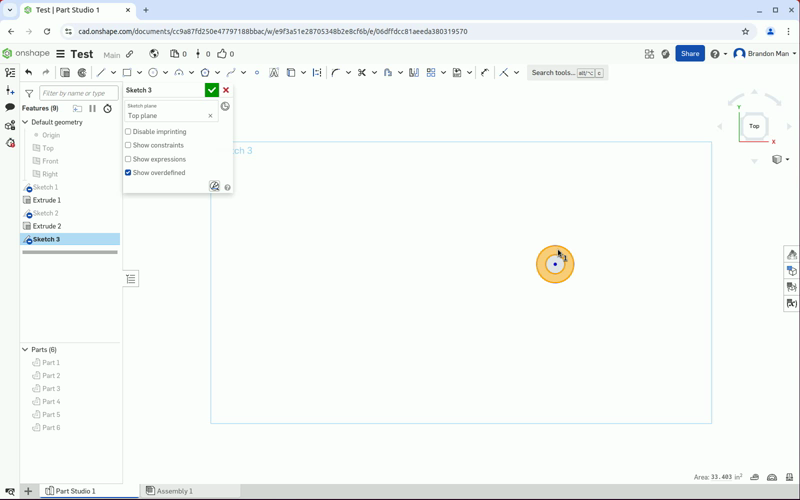
mouse_move(73, 352)
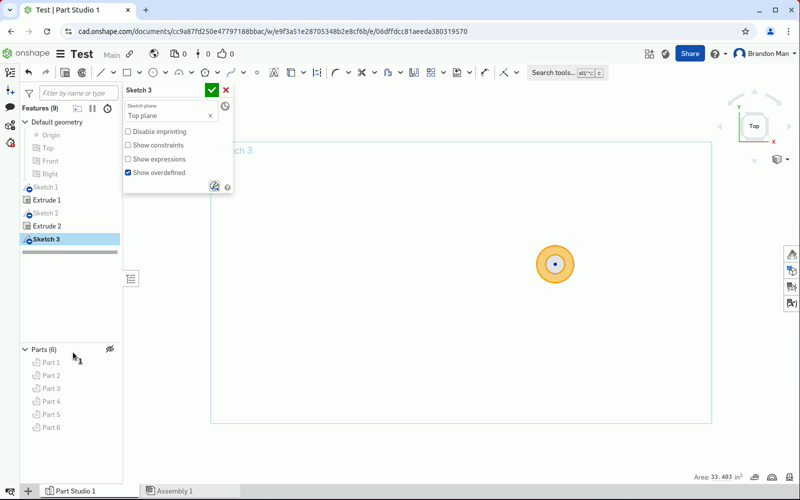
key(shift+y)
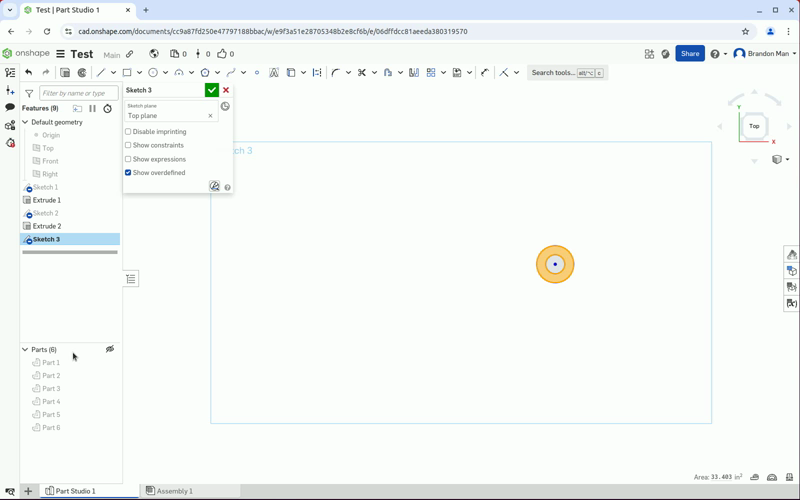
key(shift+e)
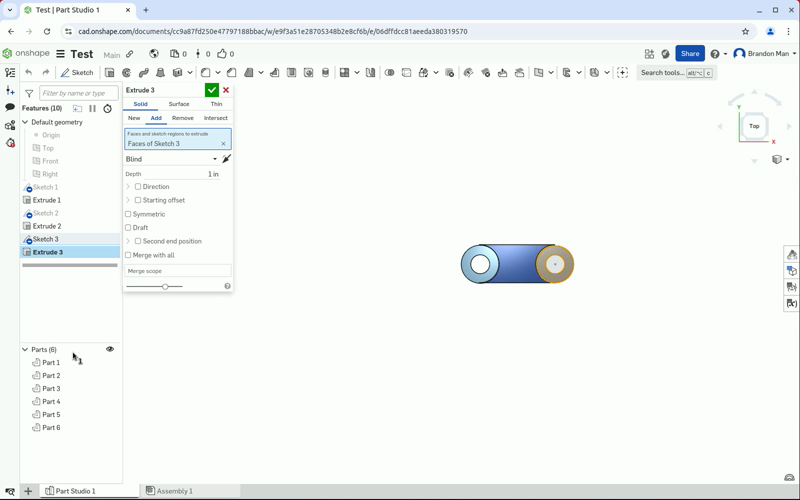
mouse_move(143, 106)
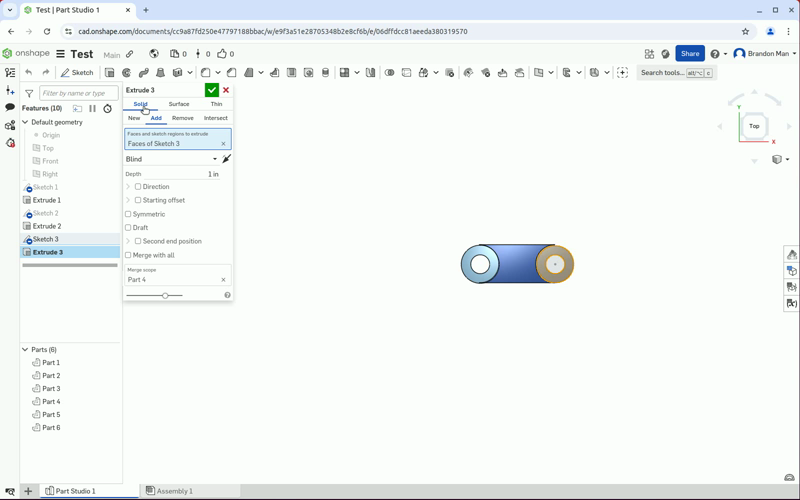
click(143, 106)
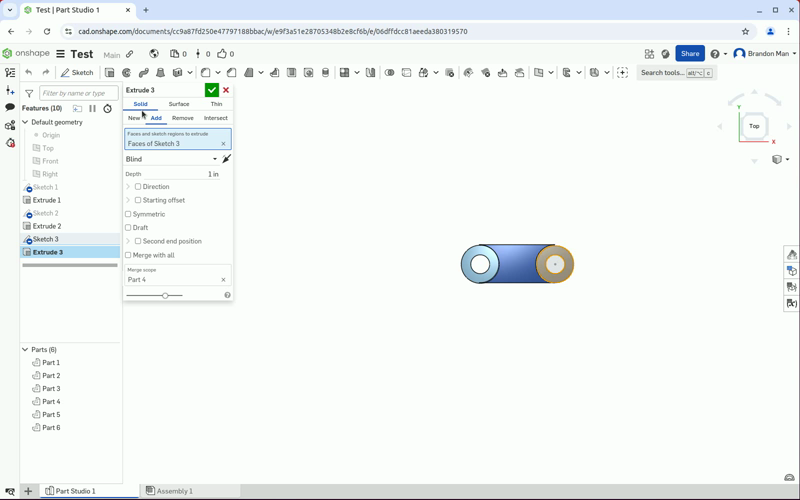
mouse_move(137, 120)
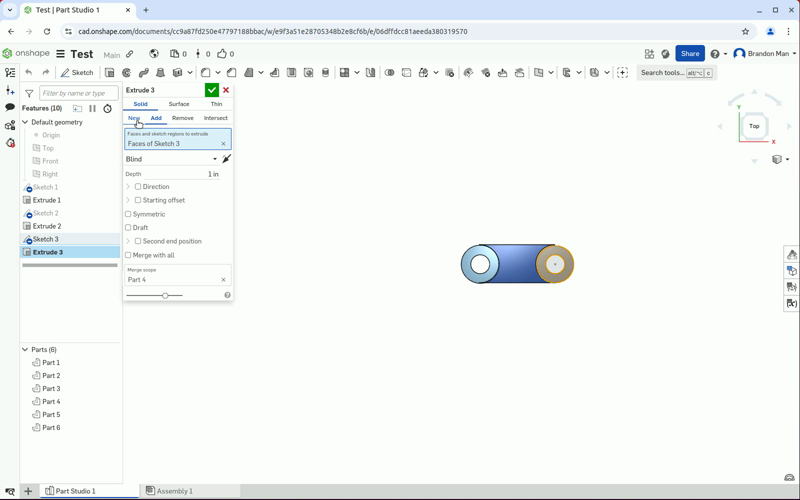
click(137, 120)
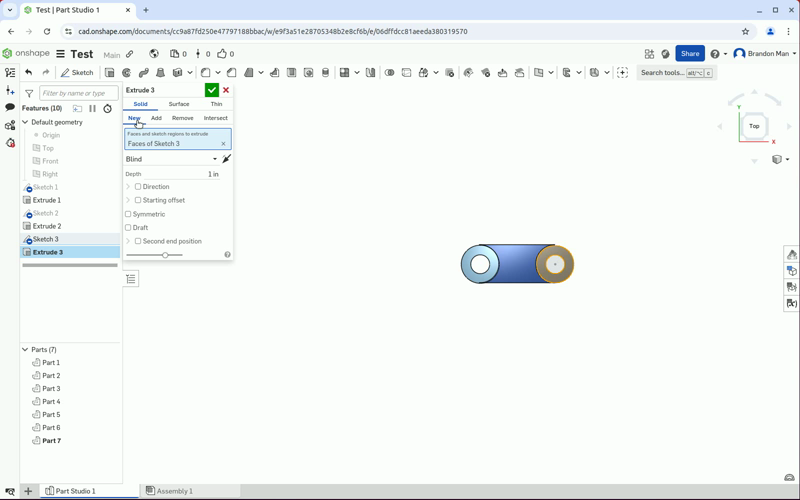
key(tab, 4)
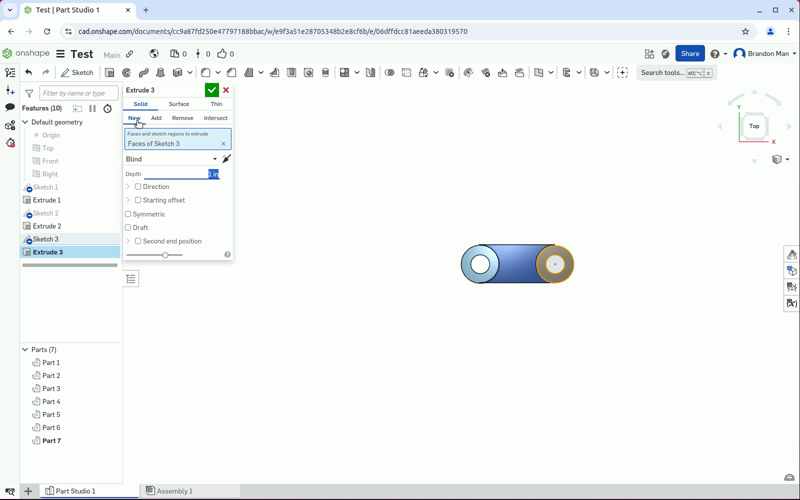
text(3.851)
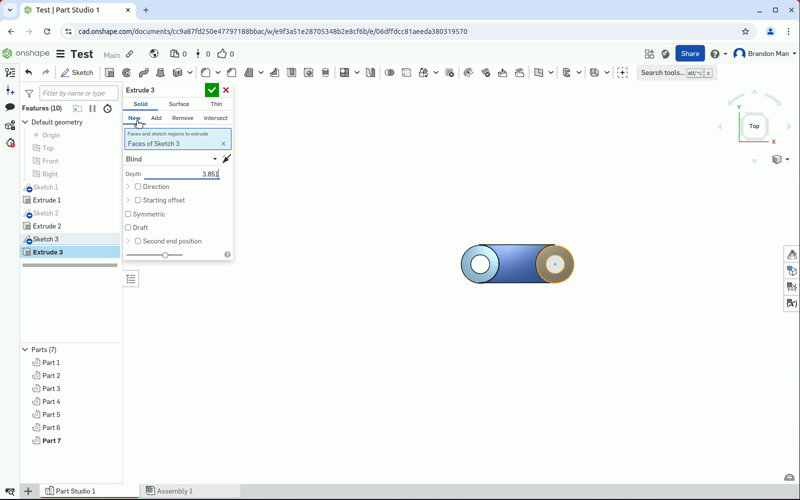
key(enter)
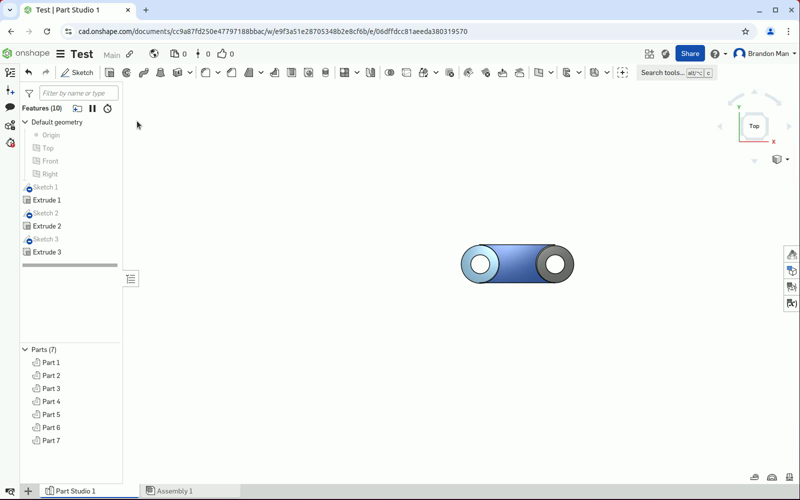
key(shift+h)
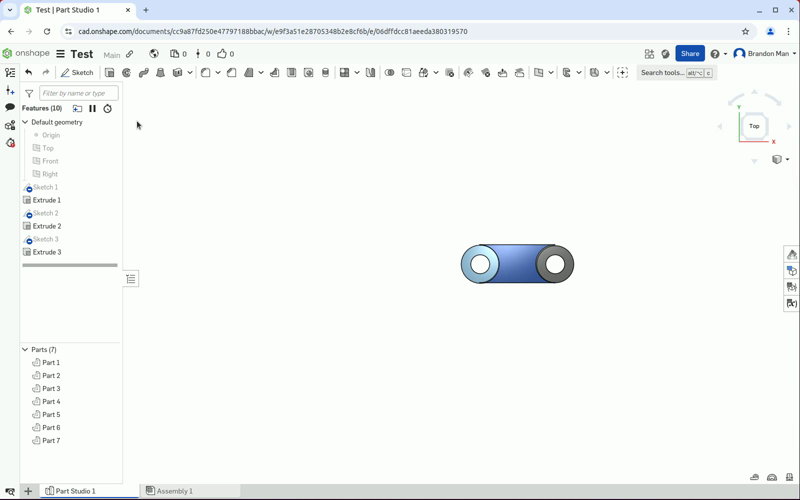
key(shift+h)
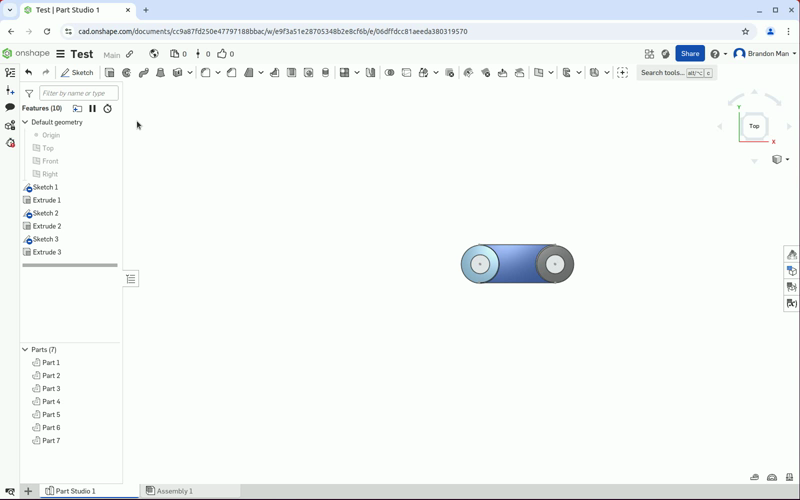
key(shift+7)
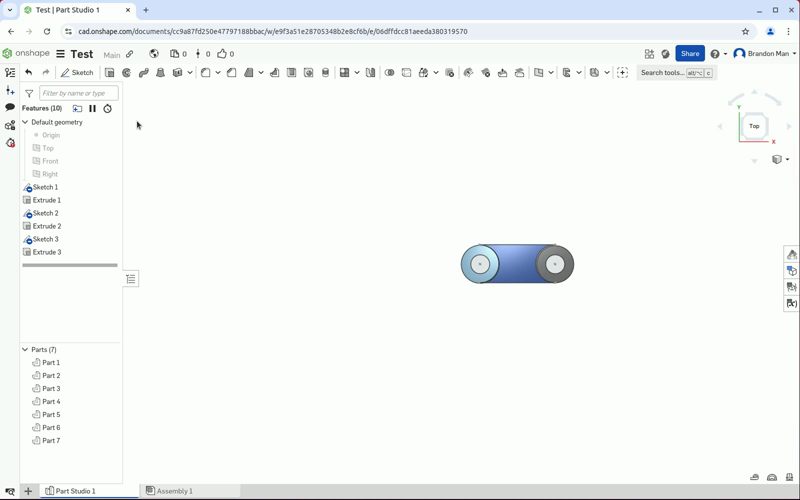
key(up, 3)
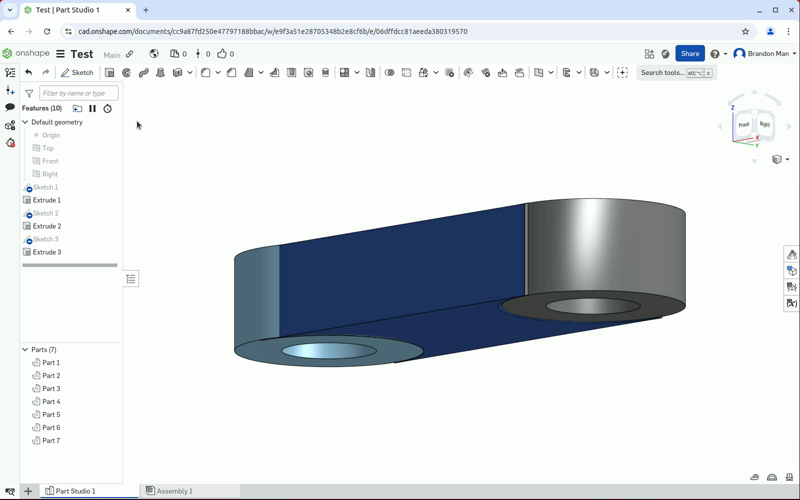
key(left, 3)
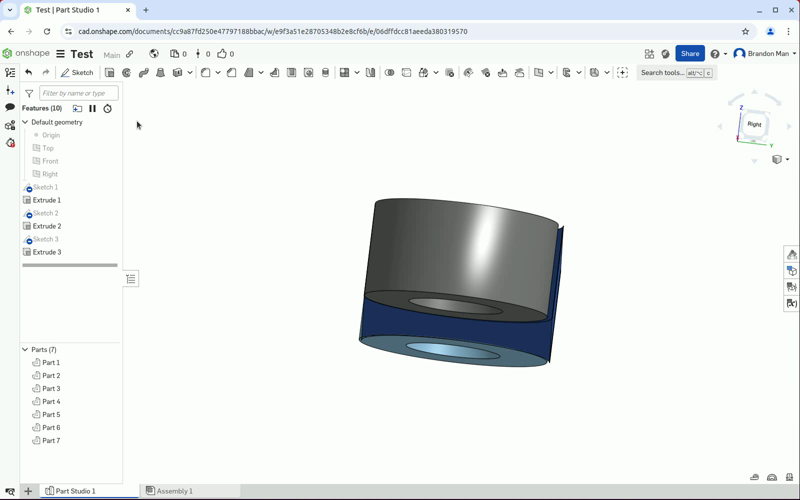
key(right, 3)
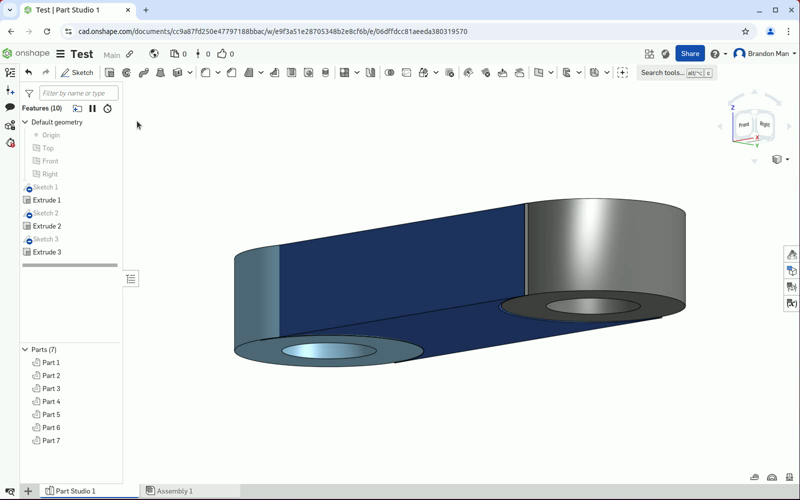
key(down, 3)
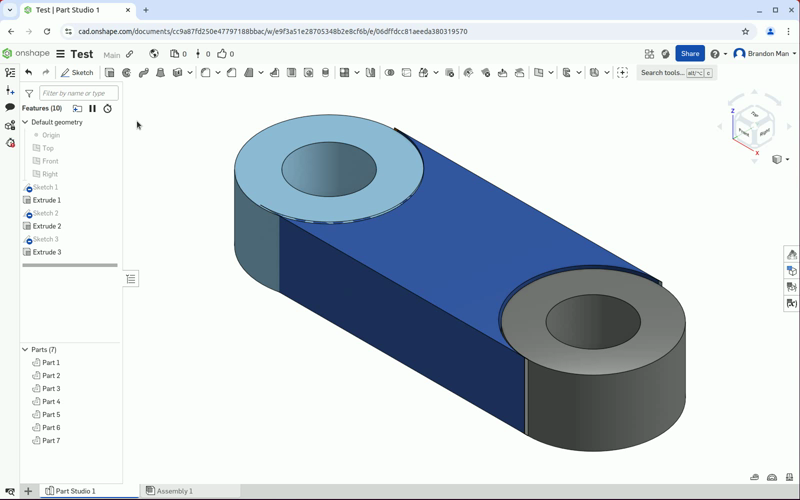
mouse_move(73, 189)
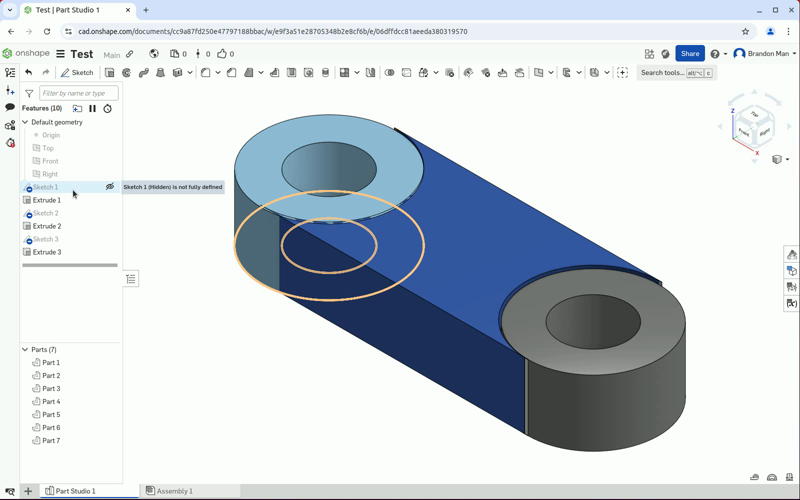
click(73, 189)